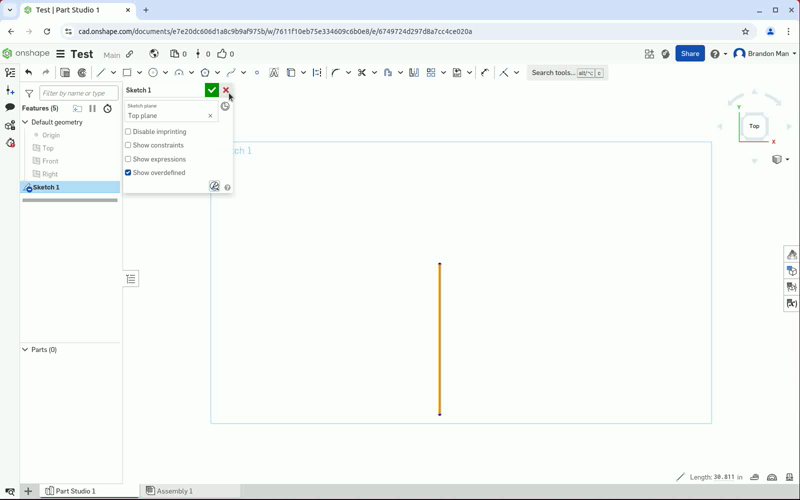
key(shift+h)
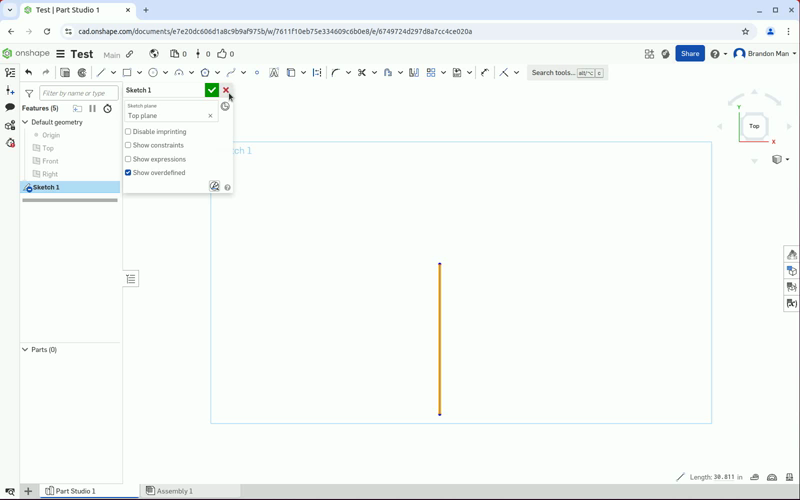
key(shift+s)
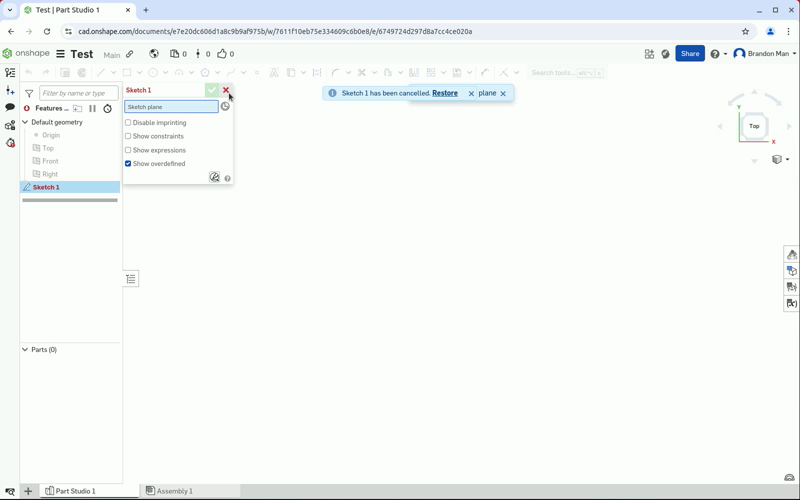
mouse_move(73, 150)
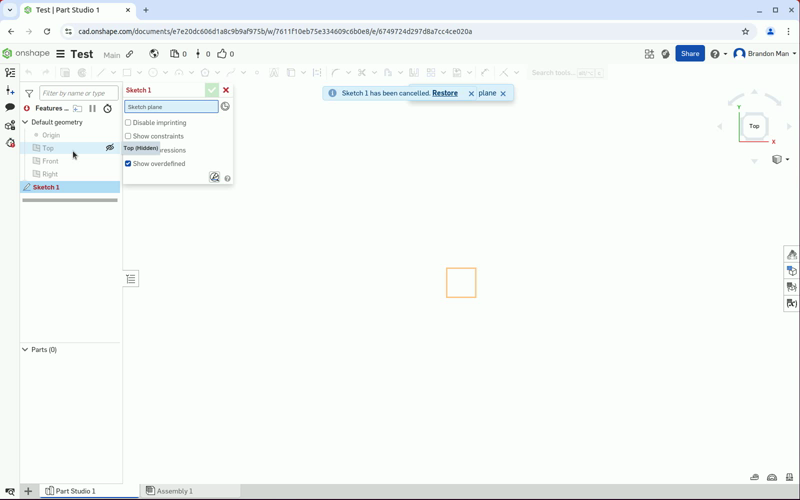
click(73, 150)
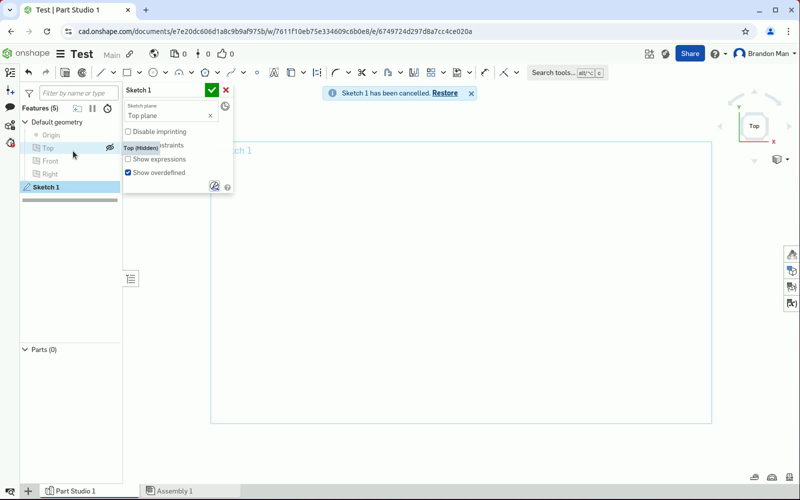
mouse_move(73, 352)
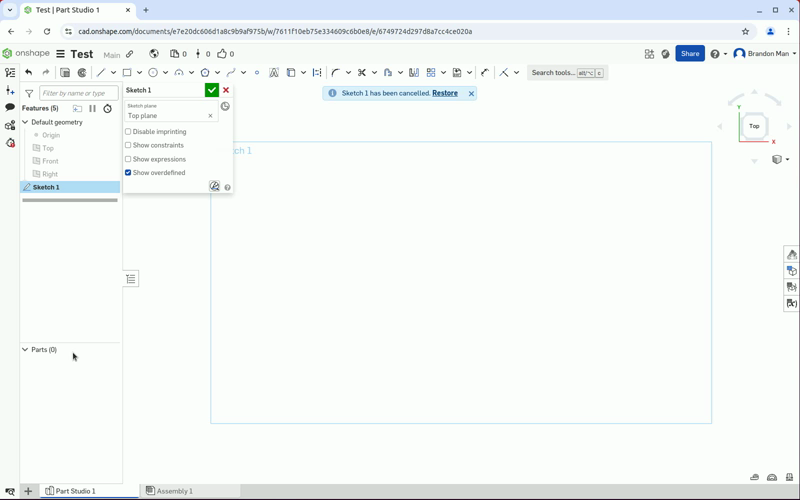
key(y)
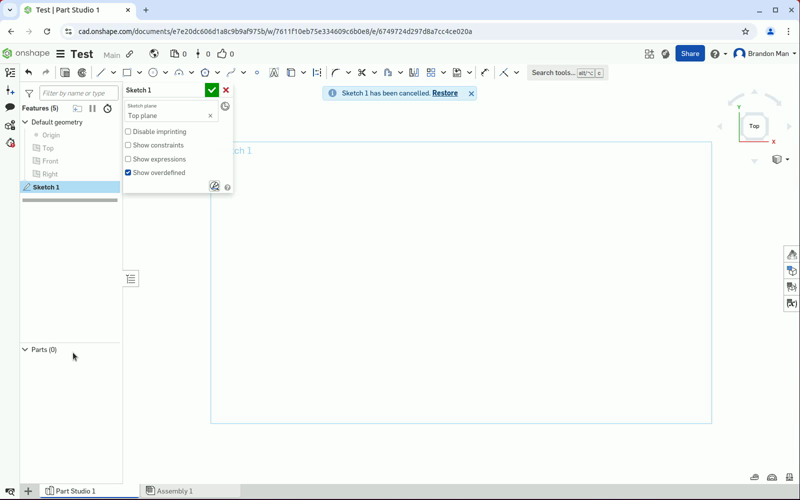
key(l)
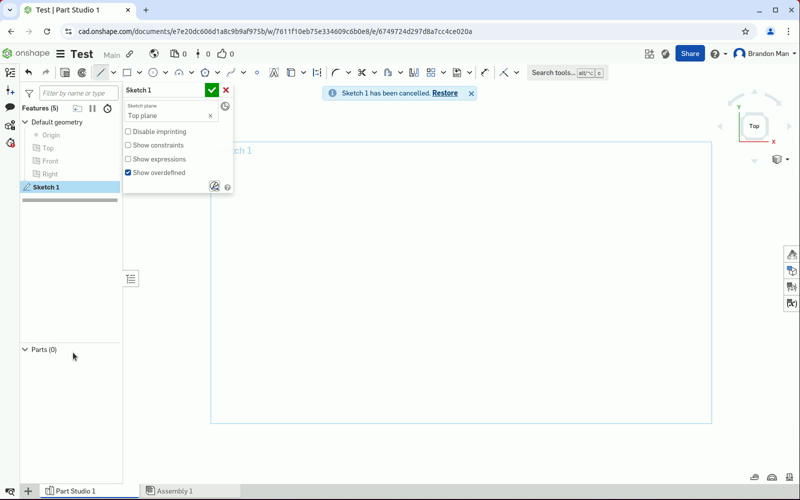
key_down(shift)
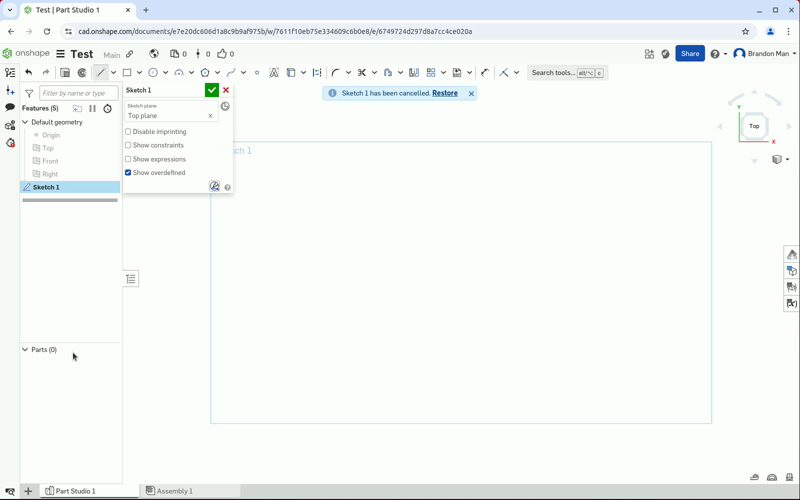
mouse_move(348, 348)
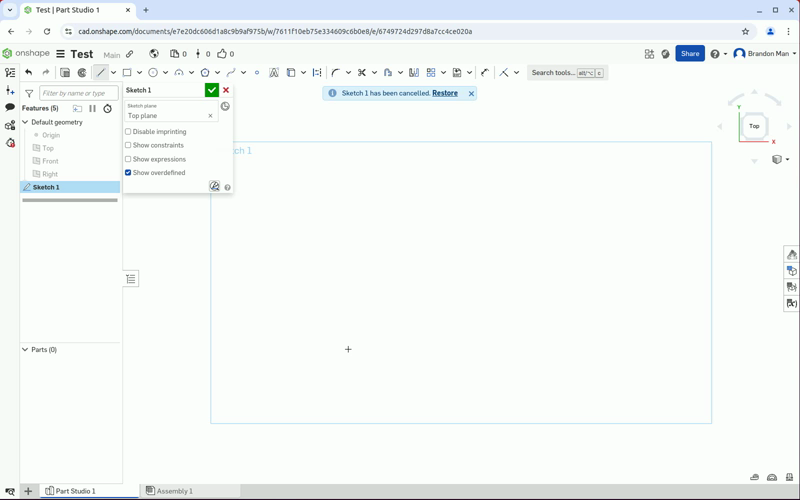
click(348, 348)
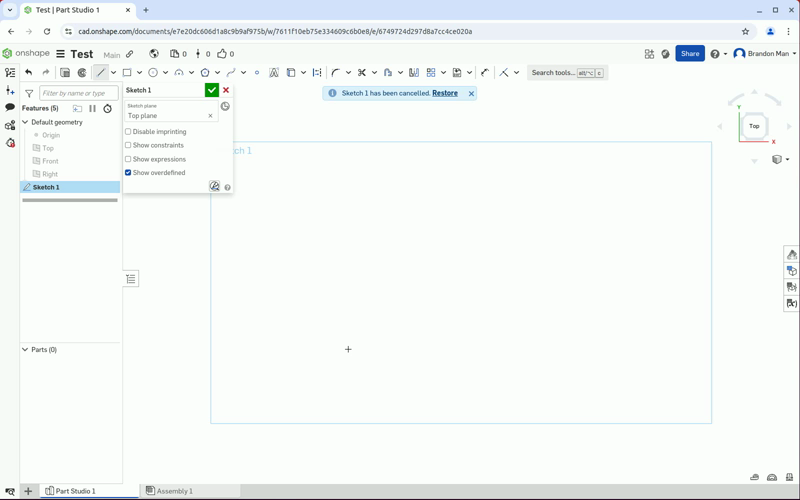
key_up(shift)
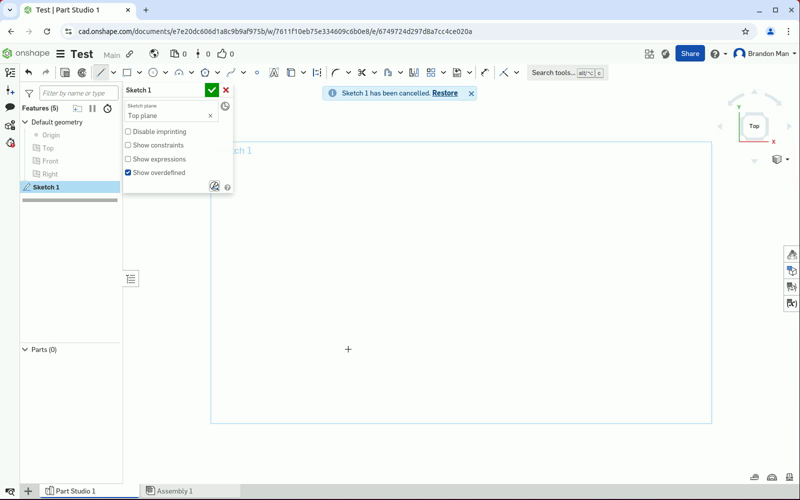
key_down(shift)
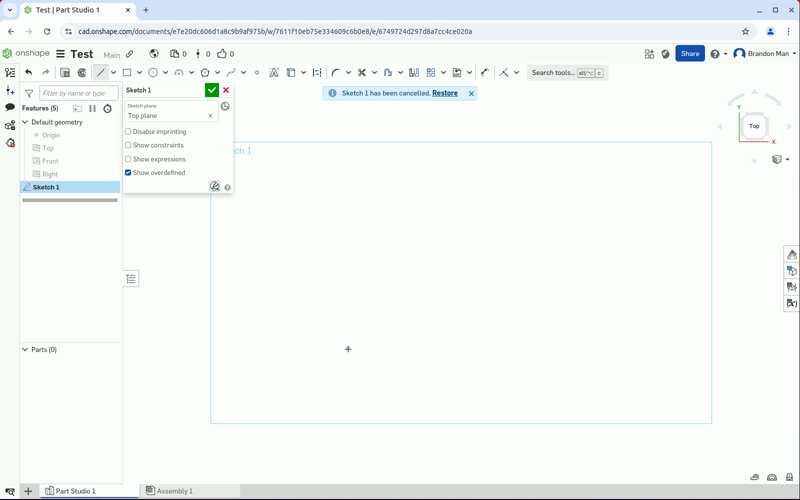
mouse_move(555, 348)
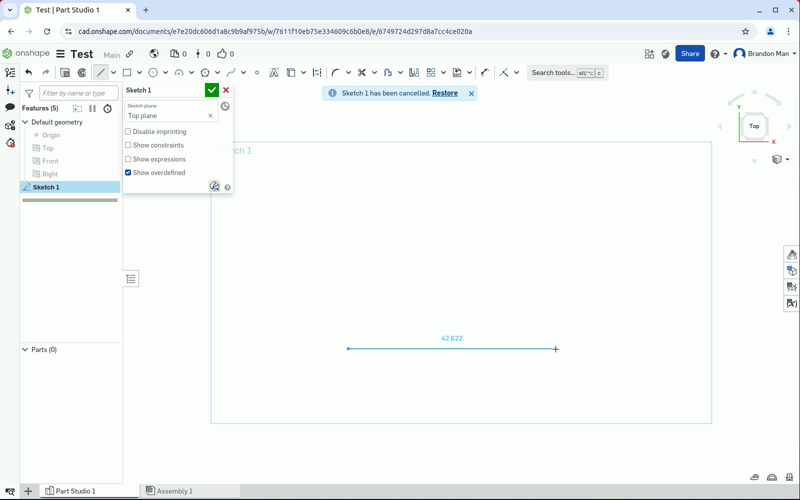
click(555, 348)
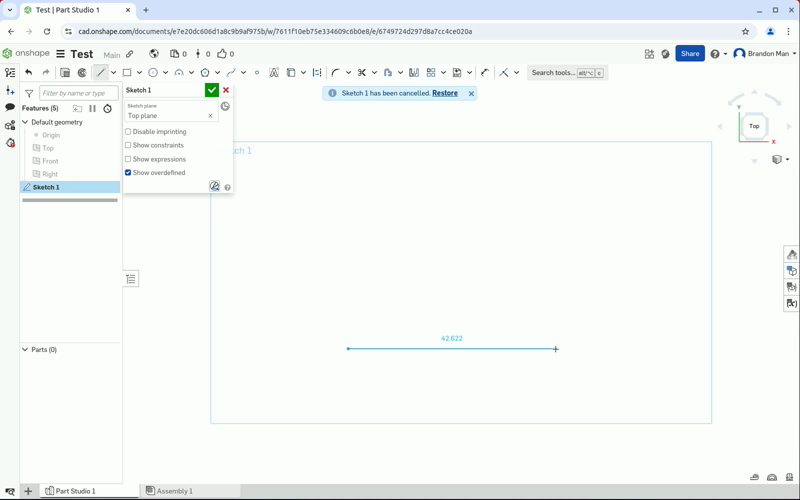
key_up(shift)
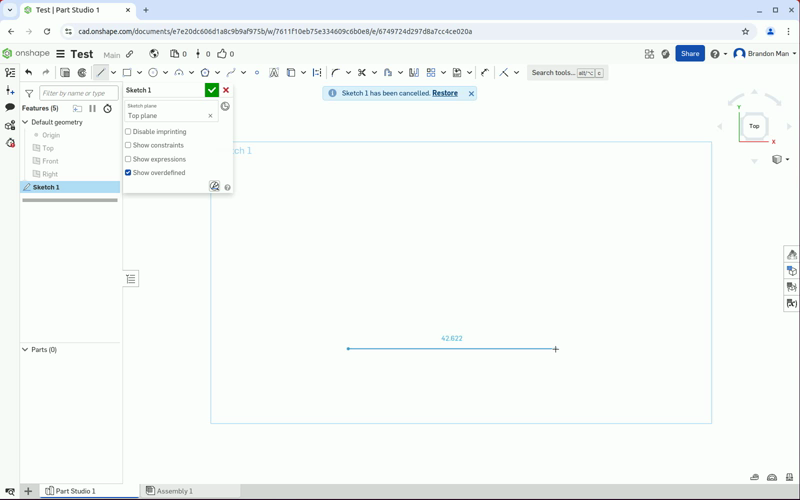
key_down(shift)
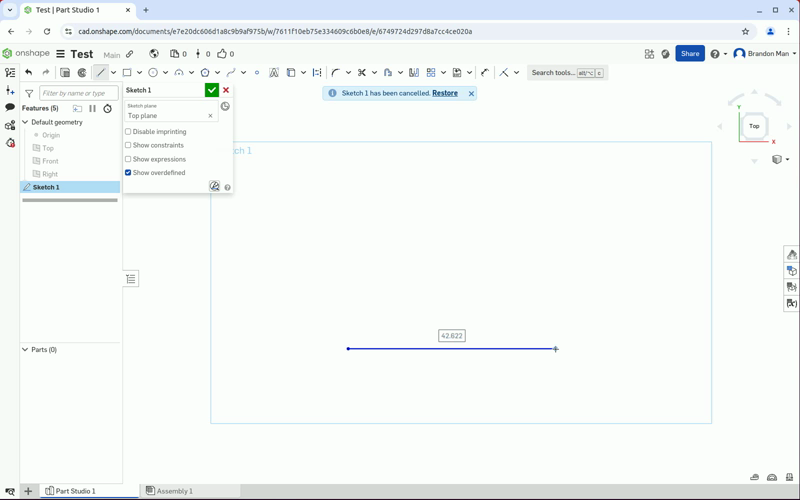
mouse_move(555, 219)
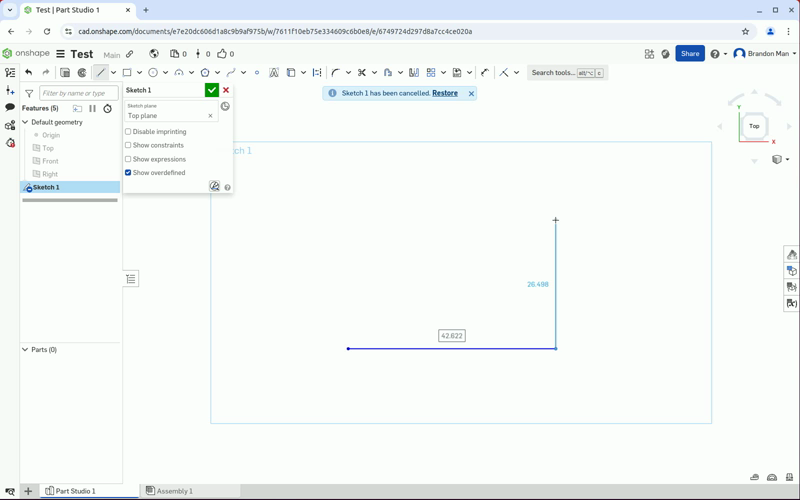
click(555, 219)
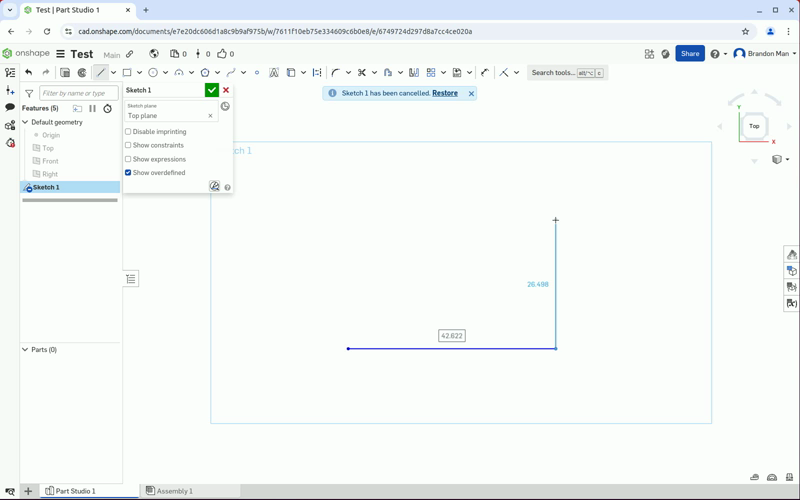
key_up(shift)
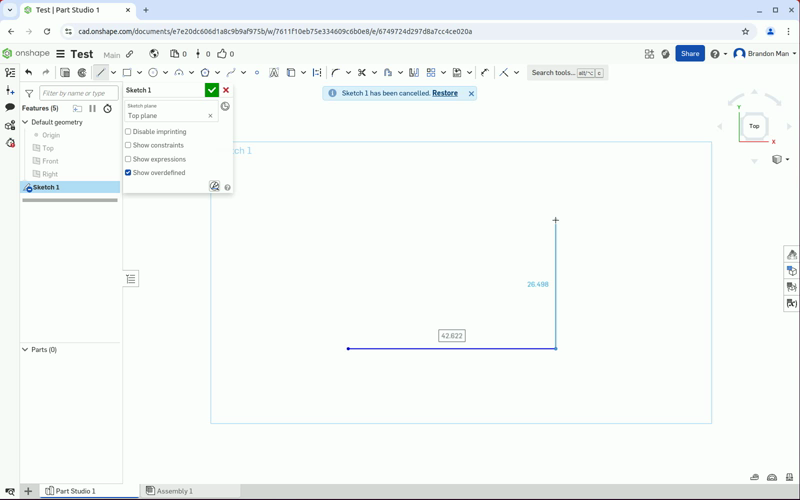
key_down(shift)
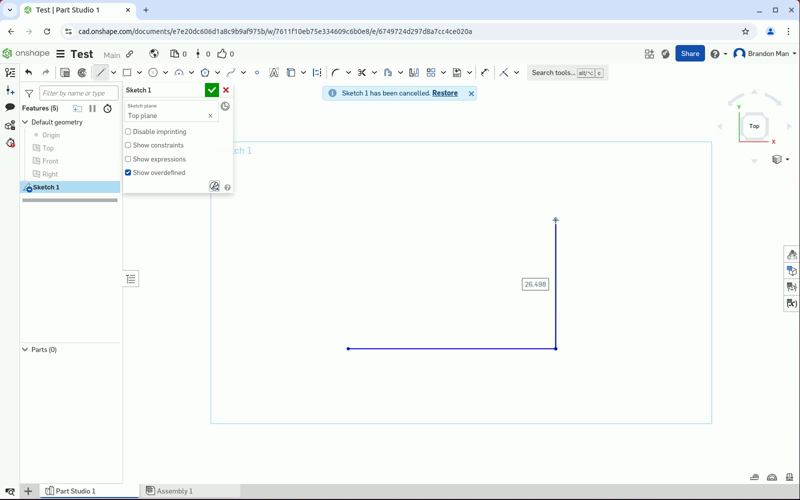
mouse_move(348, 219)
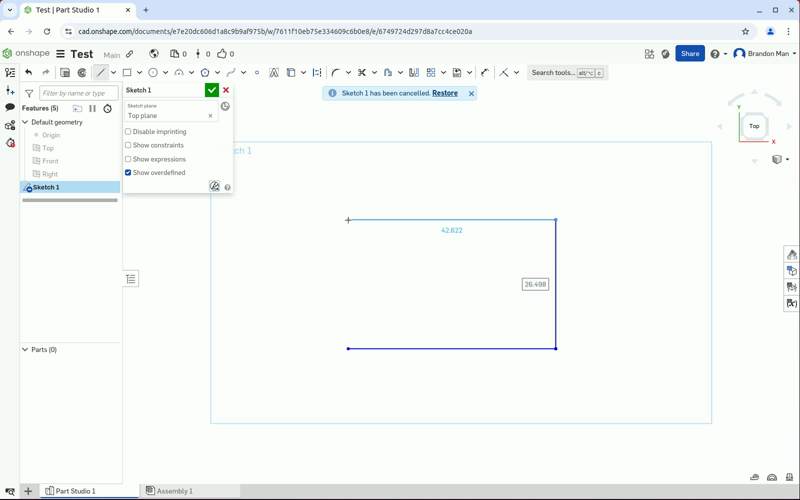
click(348, 219)
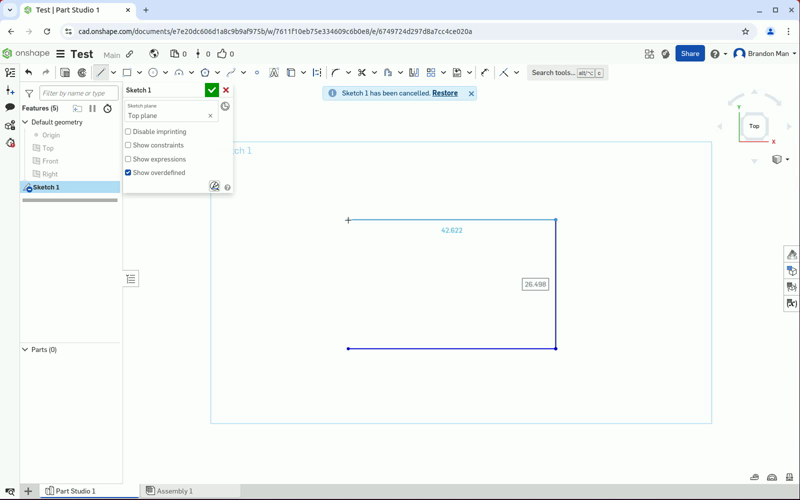
key_up(shift)
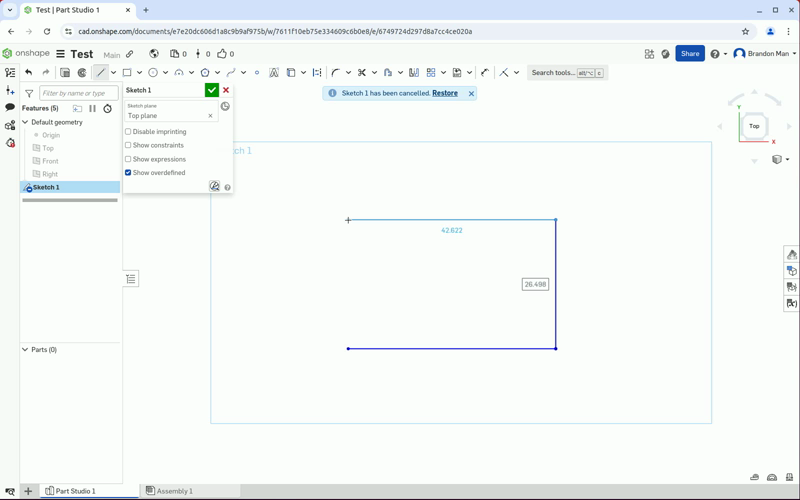
key_down(shift)
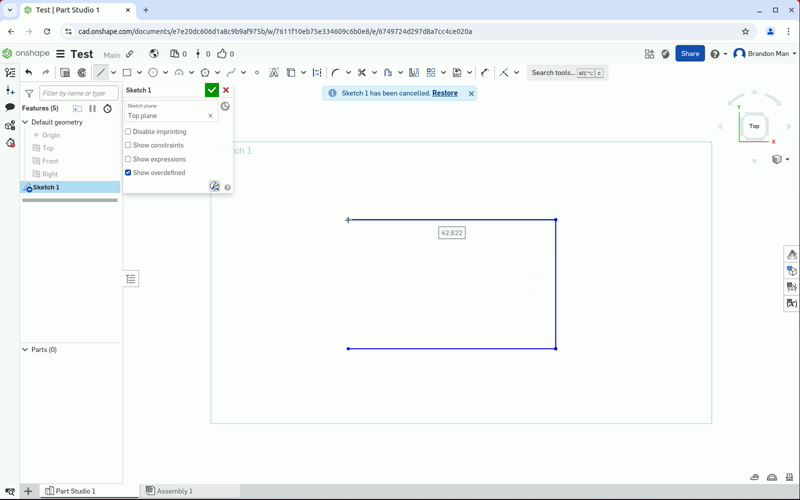
mouse_move(348, 348)
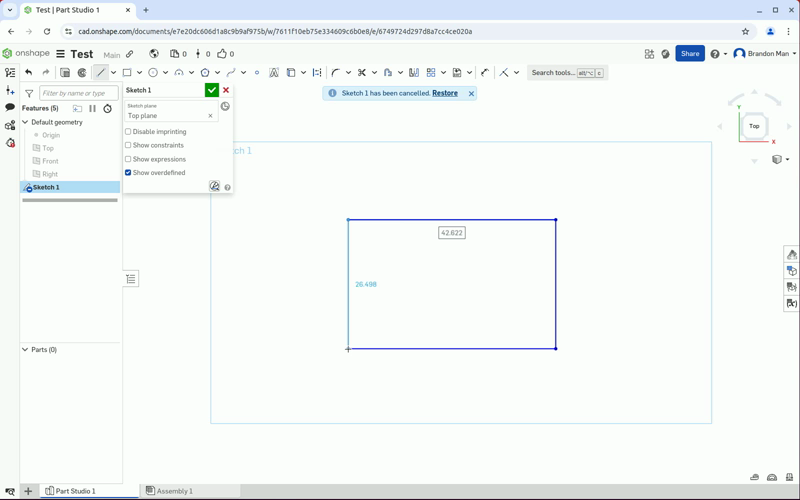
key_up(shift)
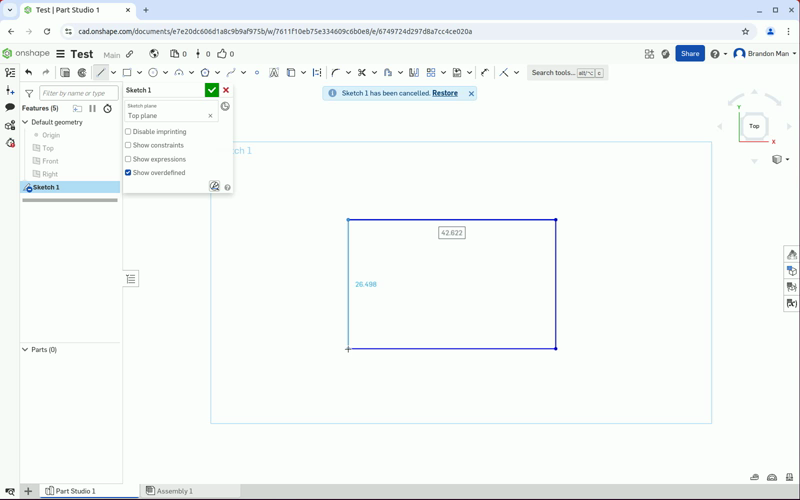
click(348, 348)
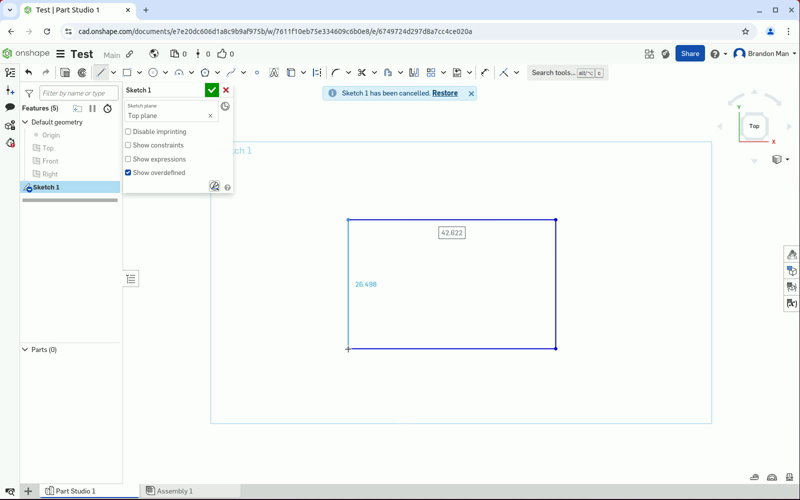
key(esc)
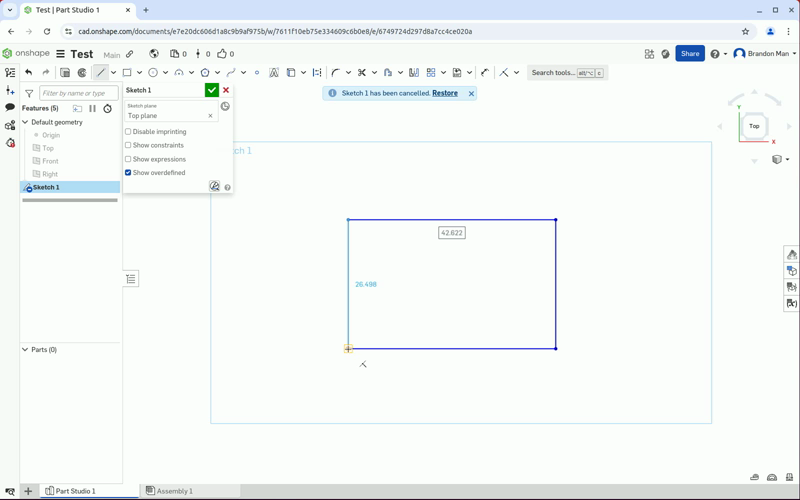
mouse_move(402, 313)
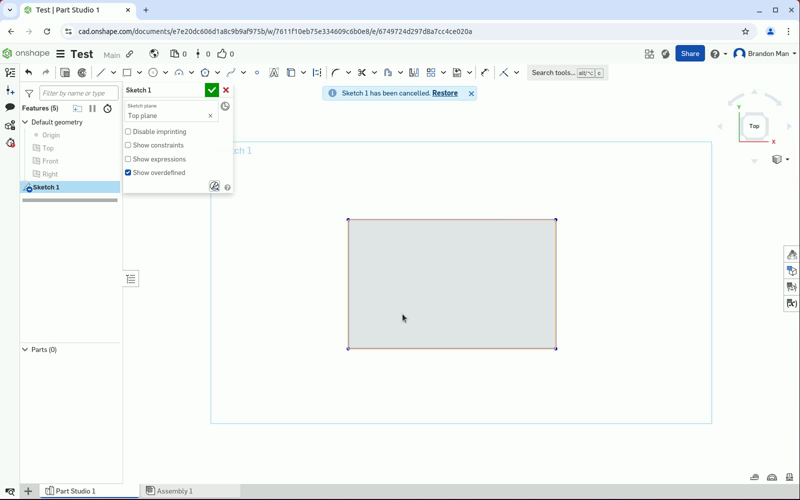
click(402, 313)
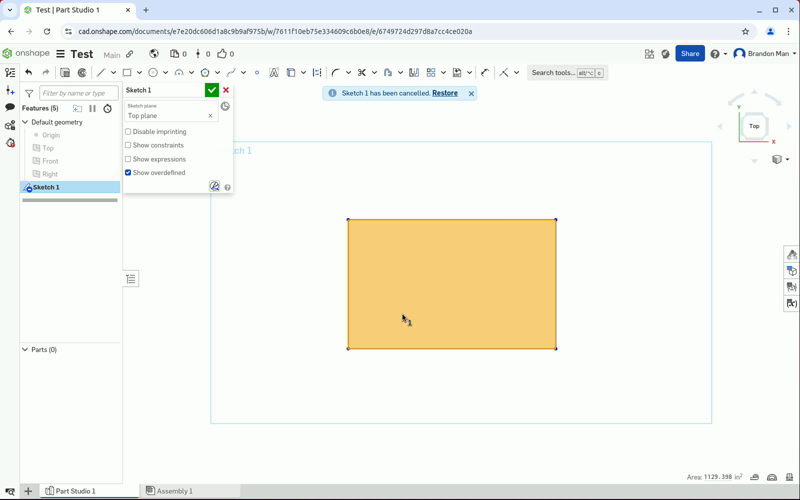
mouse_move(73, 352)
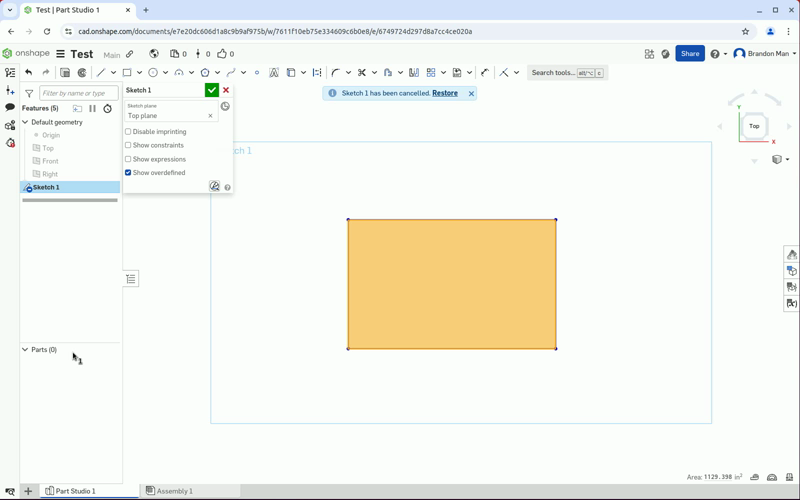
key(shift+y)
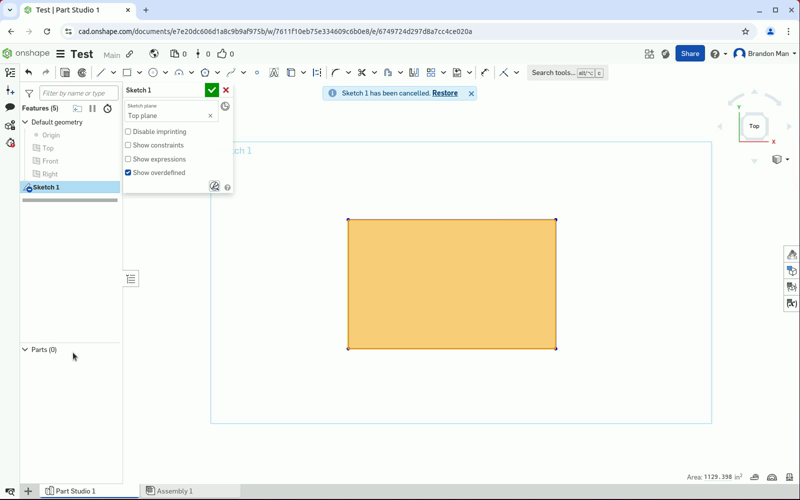
key(shift+e)
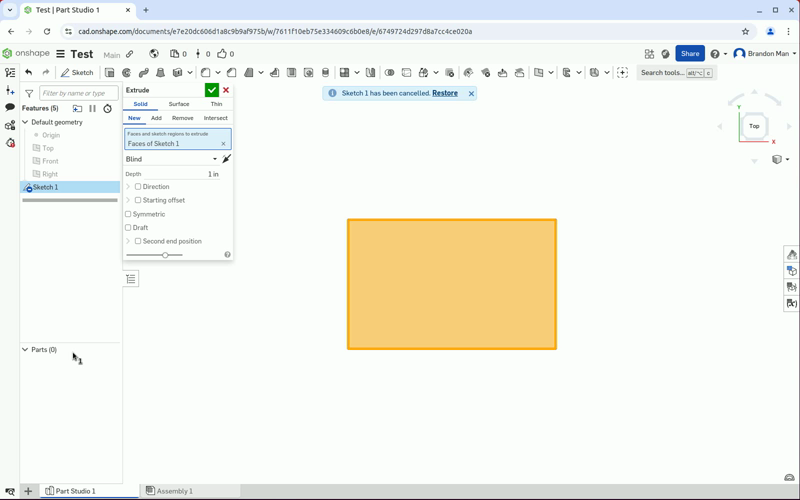
mouse_move(143, 106)
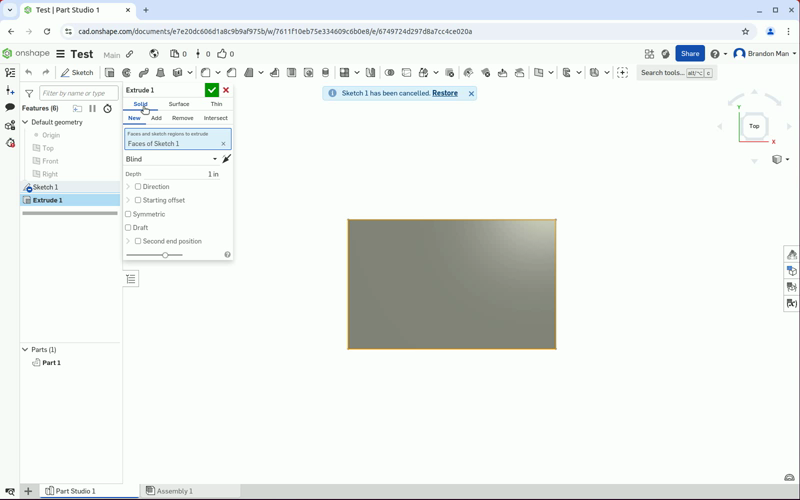
click(143, 106)
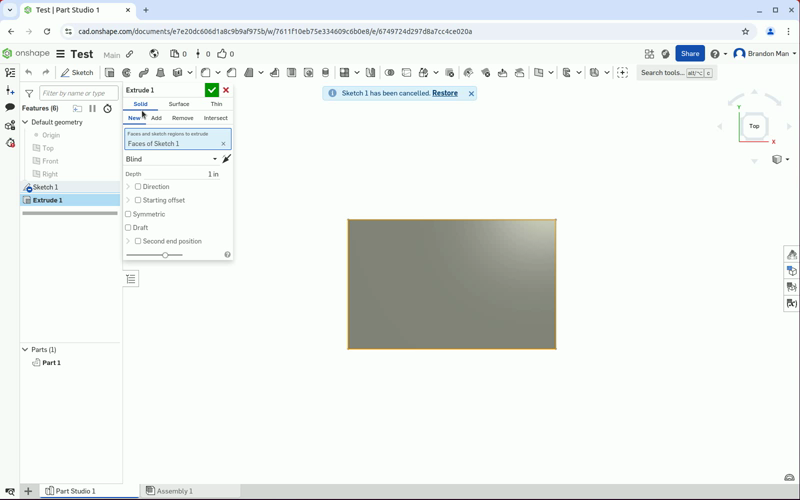
mouse_move(137, 120)
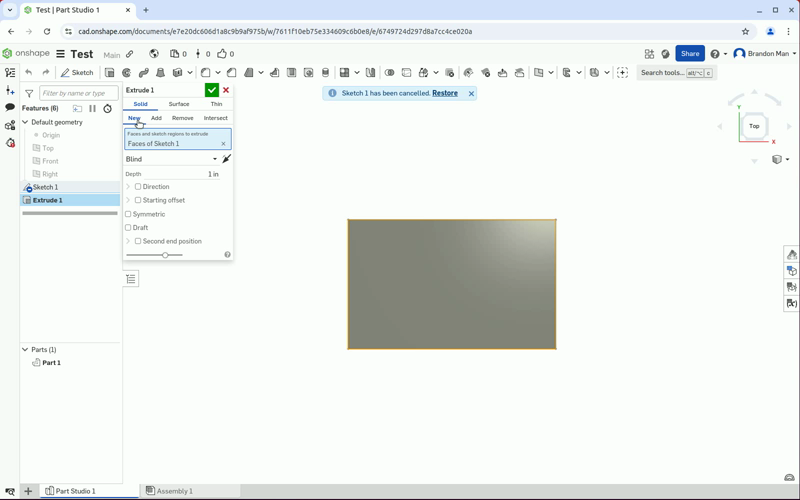
click(137, 120)
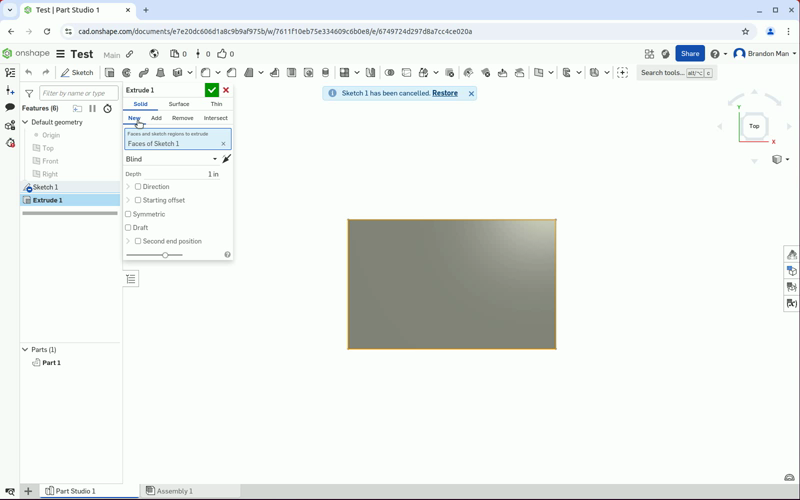
key(tab, 4)
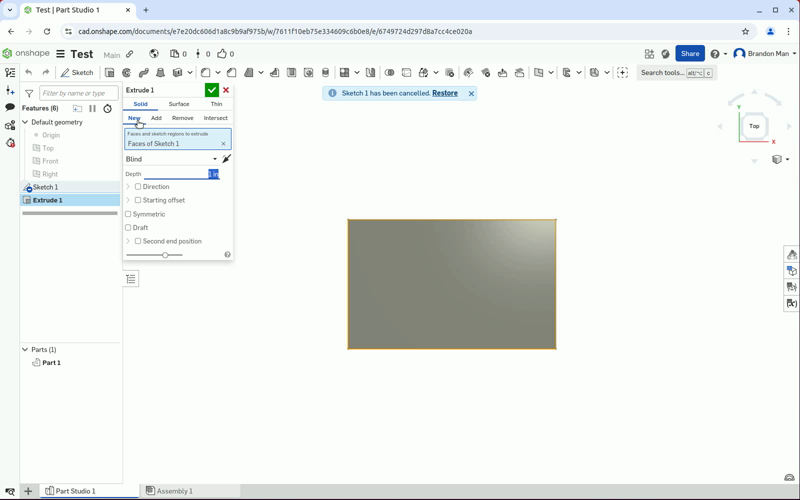
text(9.388)
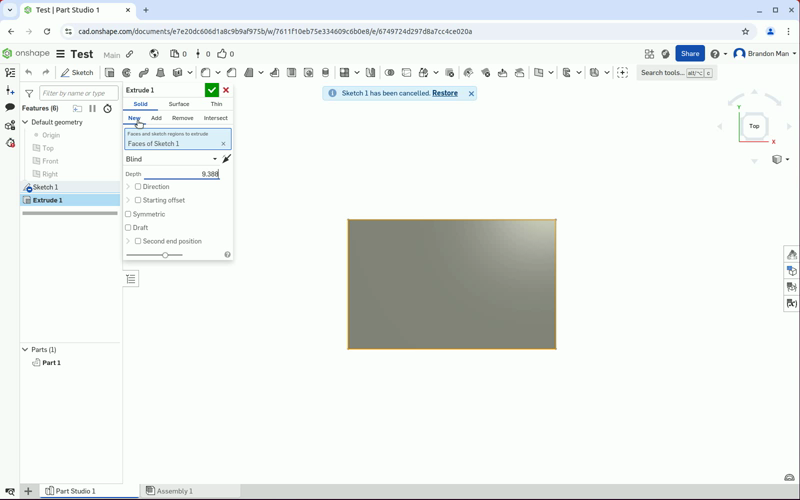
key(enter)
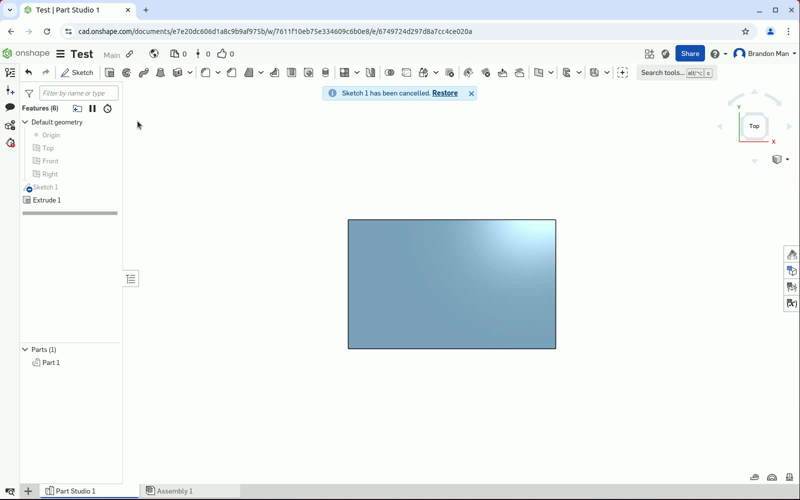
key(shift+h)
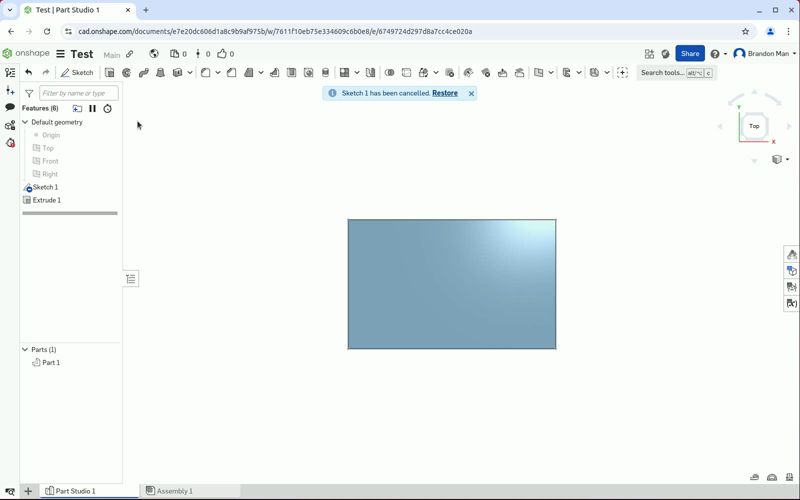
key(shift+h)
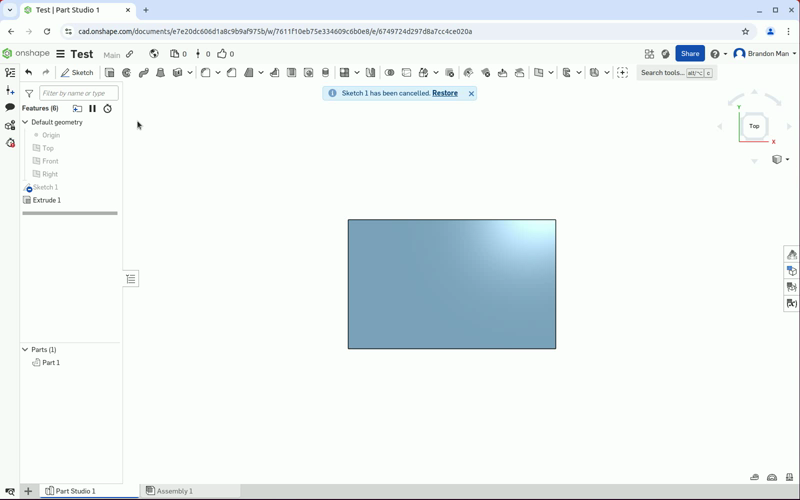
mouse_move(73, 189)
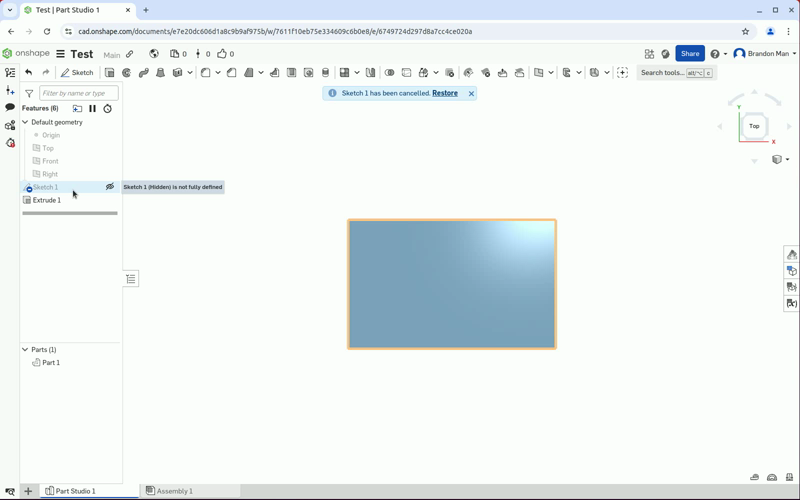
click(73, 189)
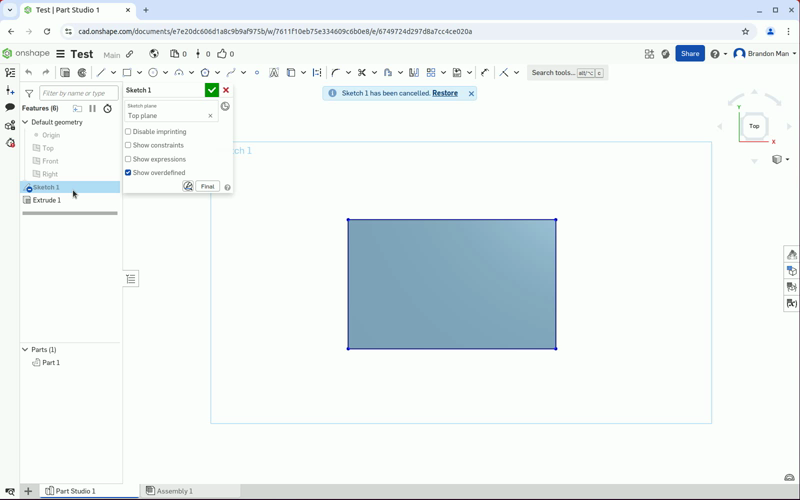
mouse_move(229, 92)
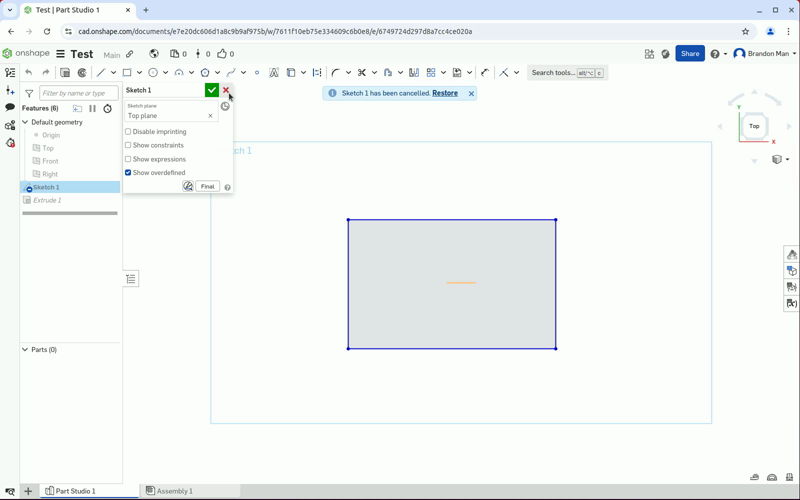
click(229, 92)
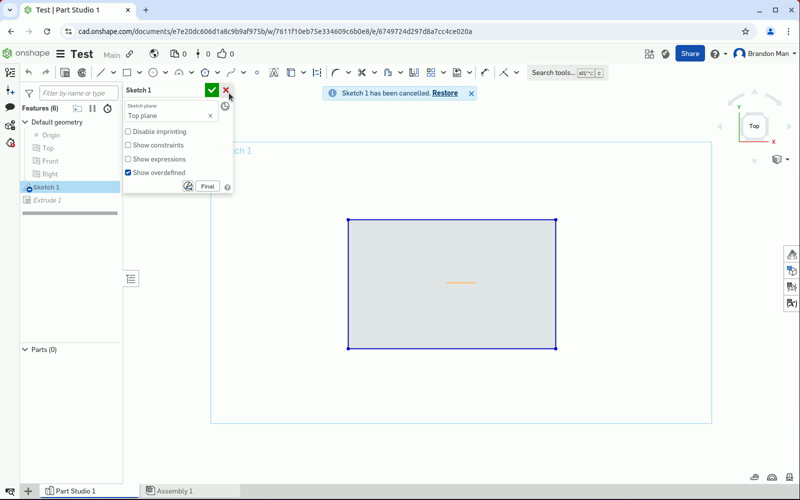
key(shift+s)
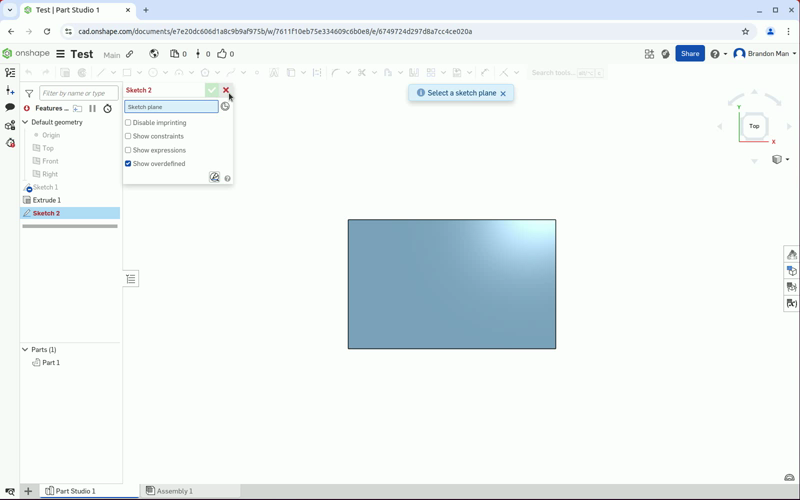
mouse_move(73, 150)
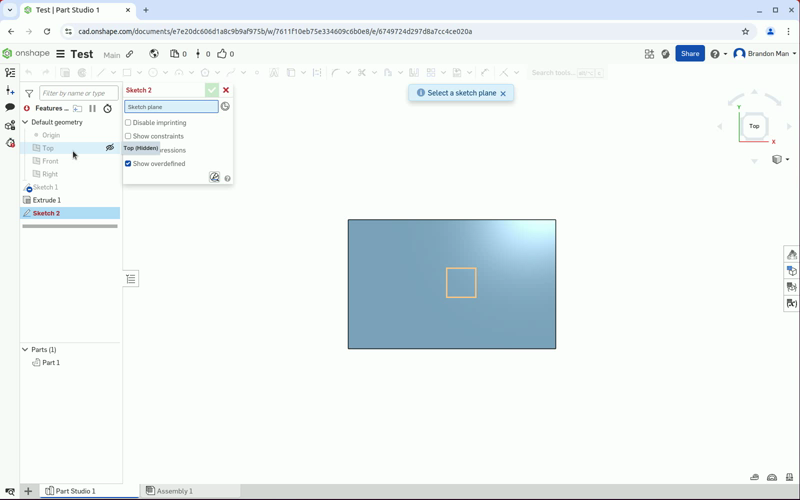
click(73, 150)
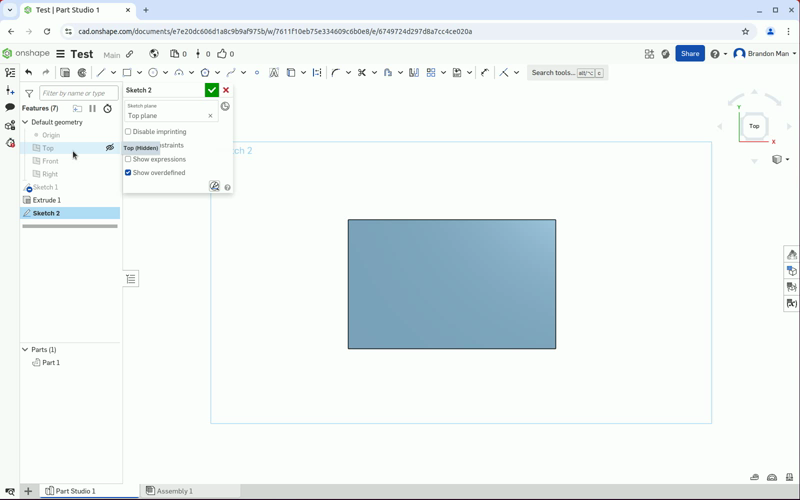
mouse_move(73, 352)
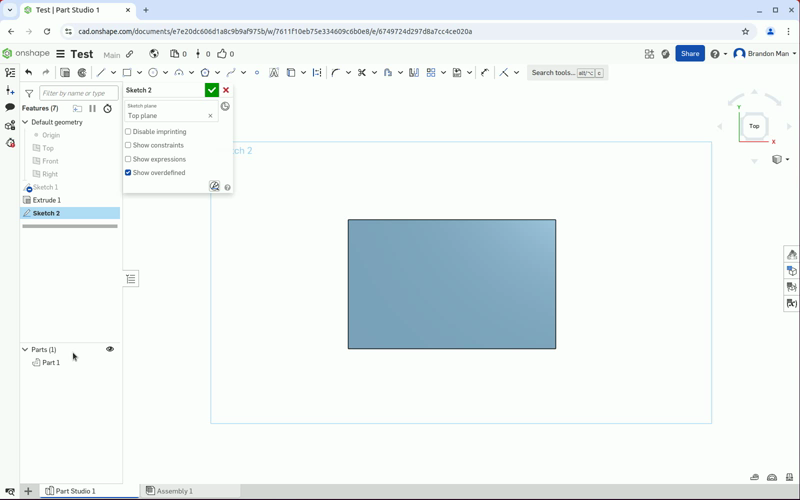
key(y)
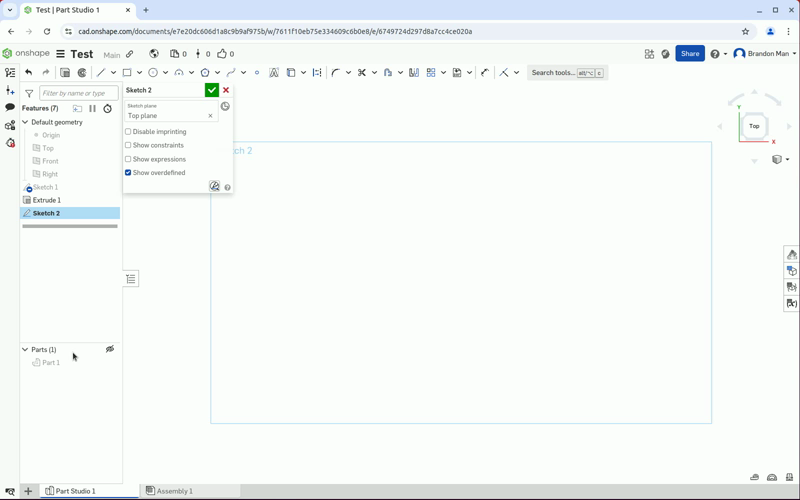
key(l)
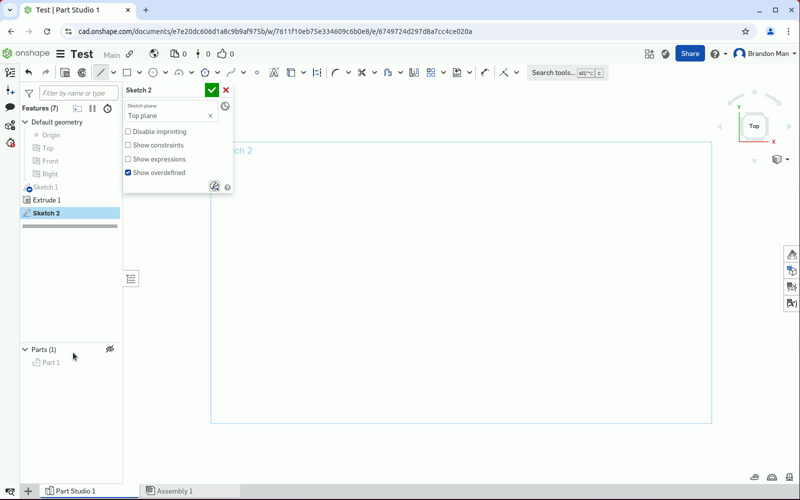
key_down(shift)
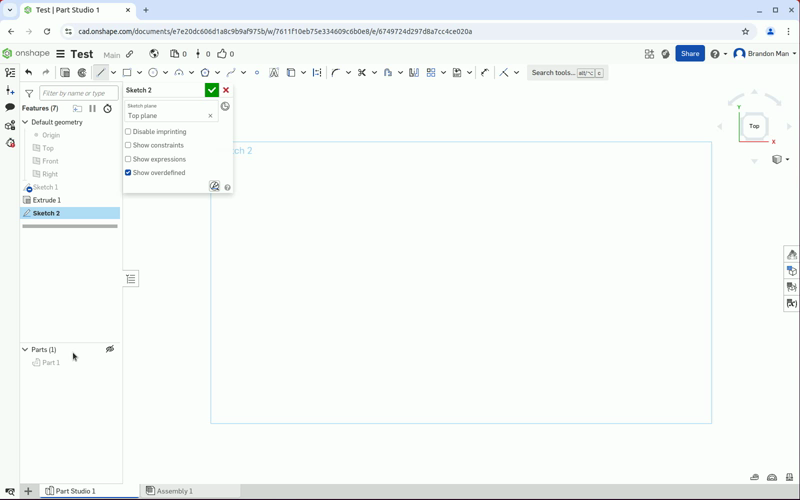
mouse_move(348, 348)
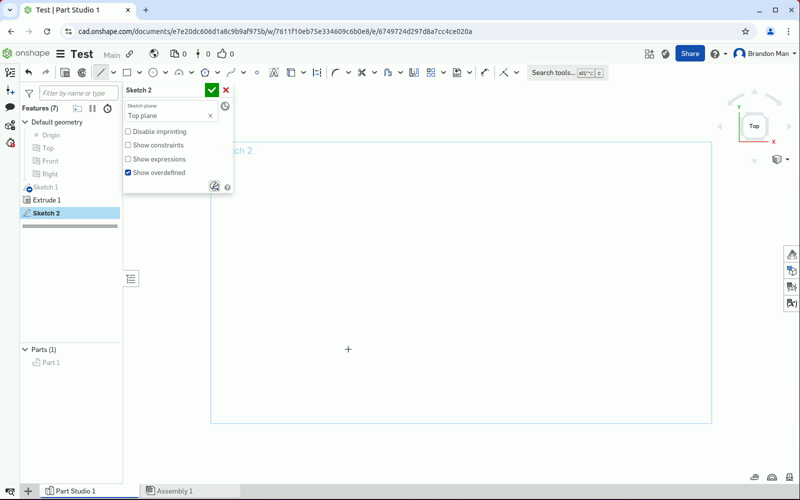
click(348, 348)
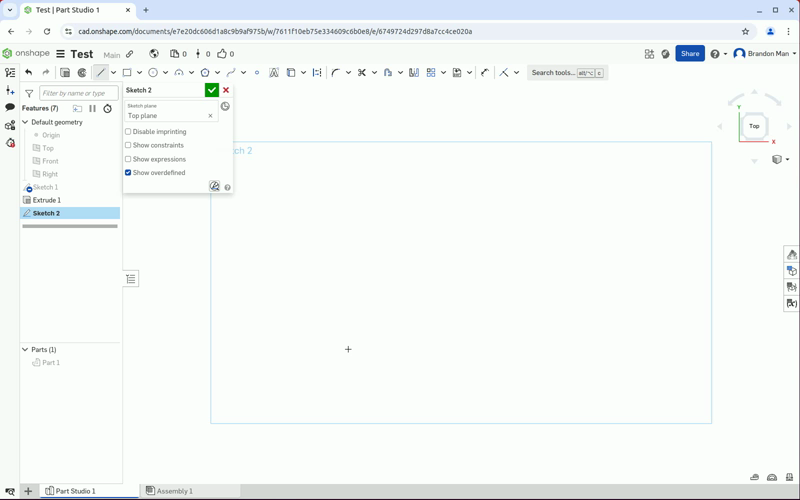
key_up(shift)
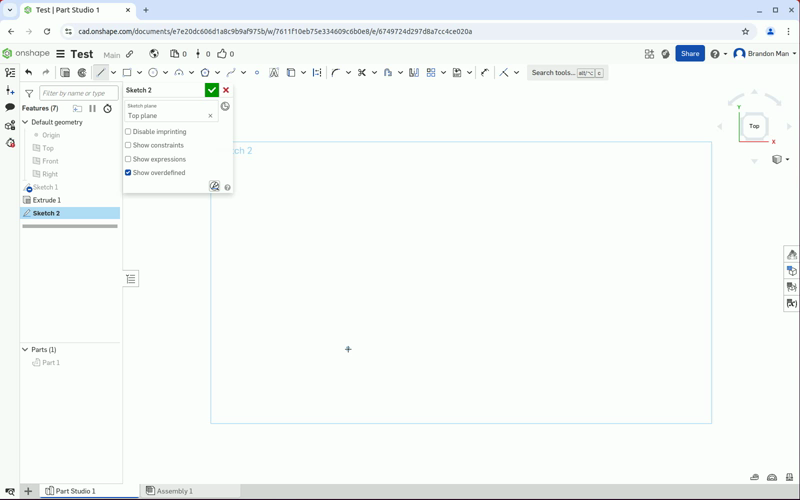
key_down(shift)
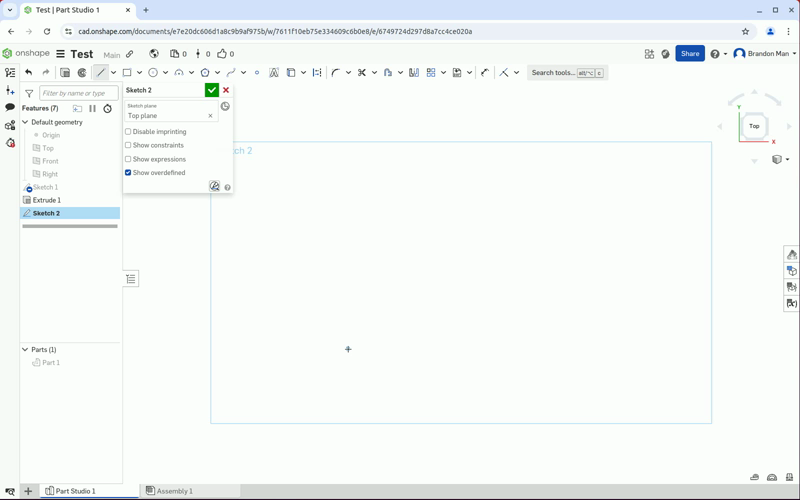
mouse_move(555, 348)
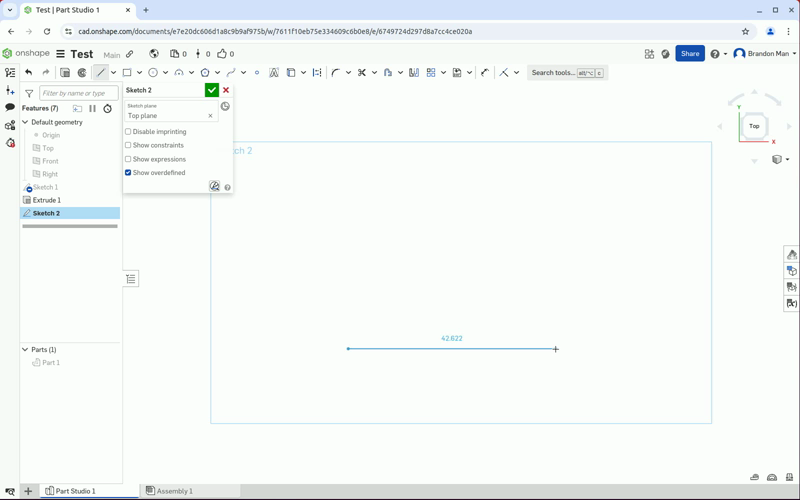
click(555, 348)
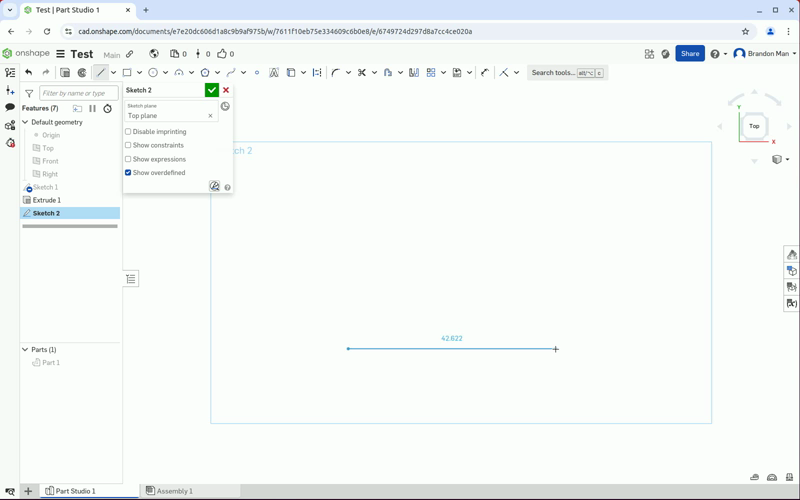
key_up(shift)
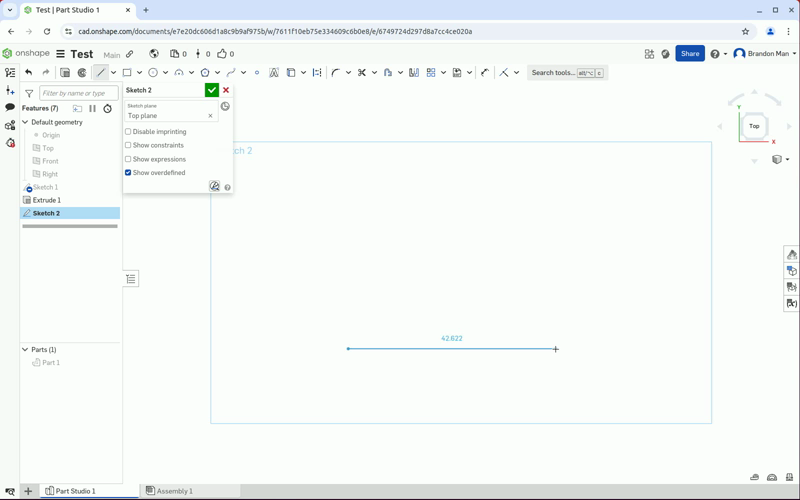
key_down(shift)
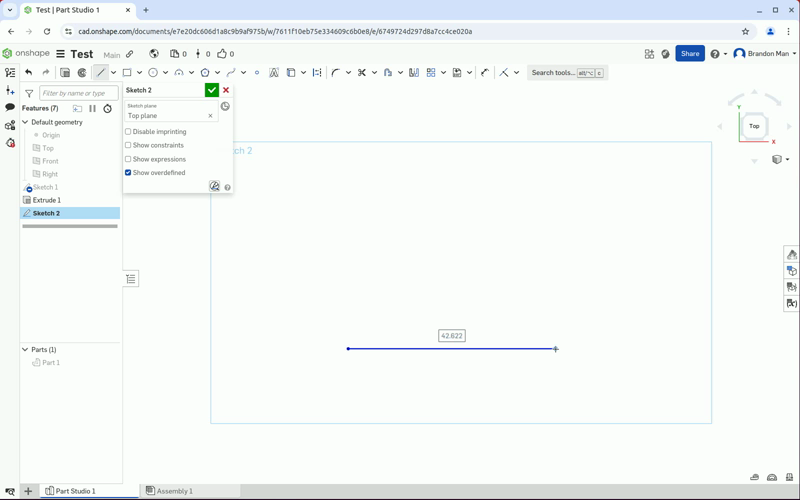
mouse_move(555, 219)
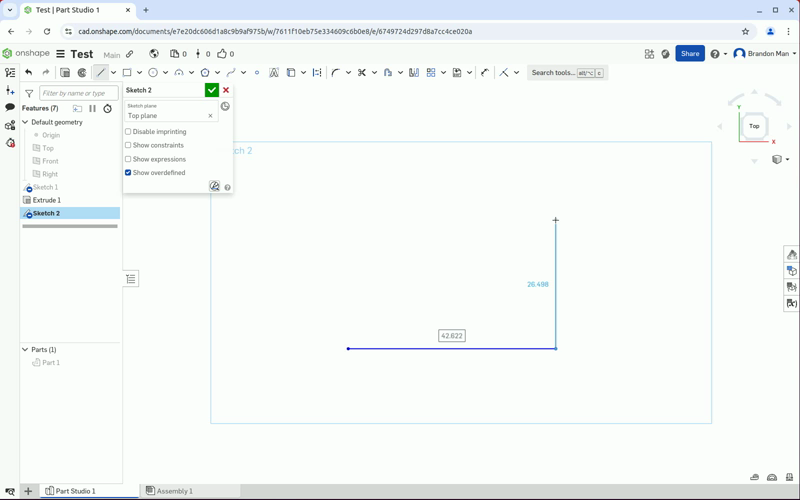
click(555, 219)
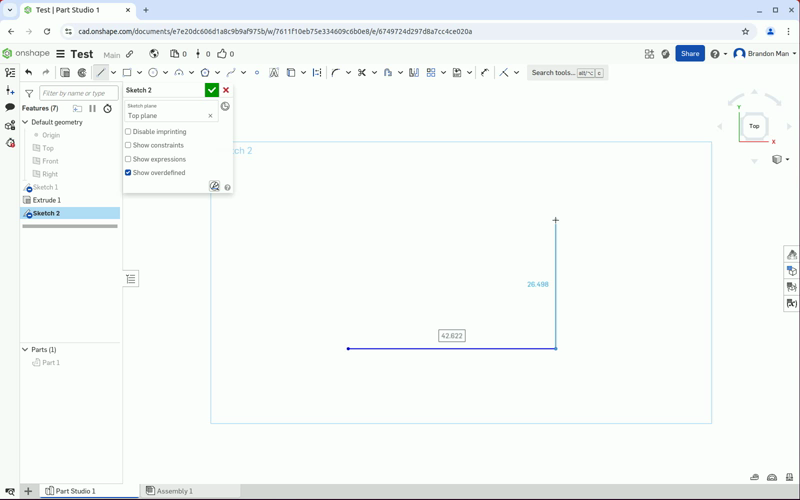
key_up(shift)
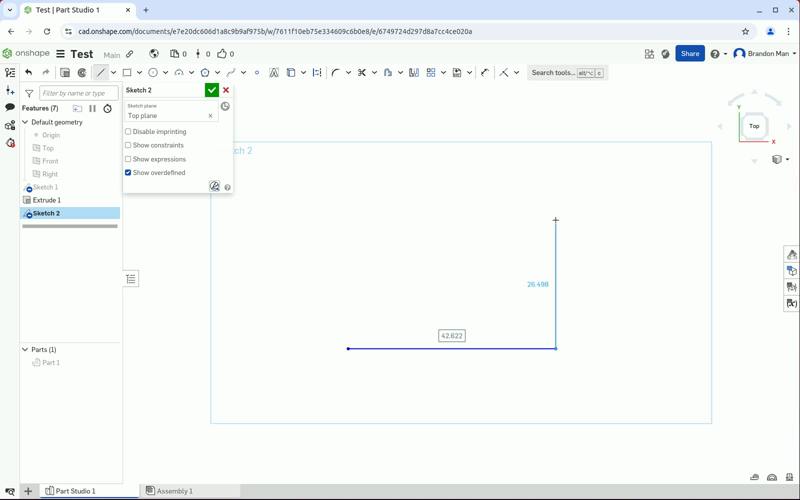
key_down(shift)
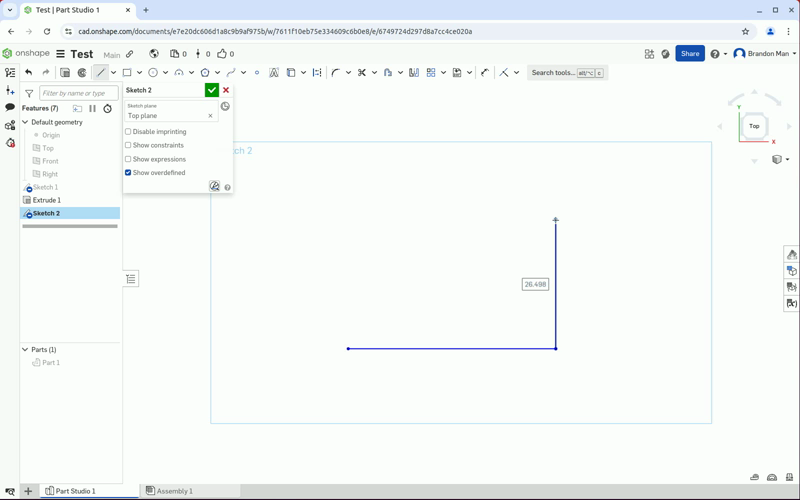
mouse_move(348, 219)
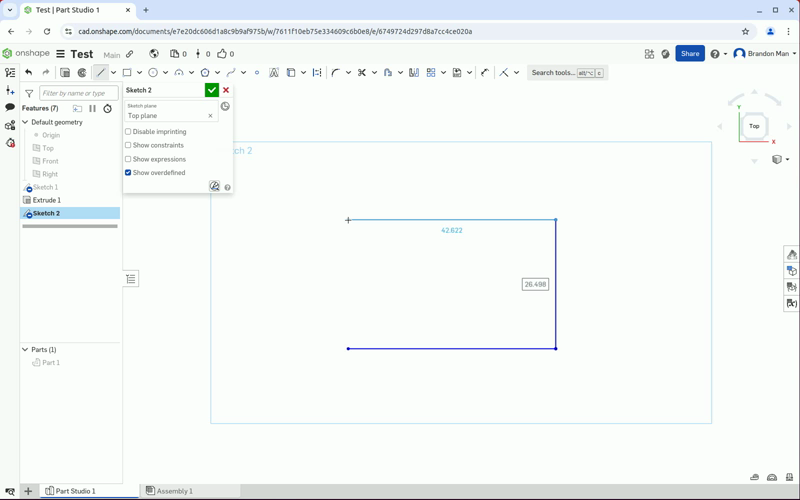
click(348, 219)
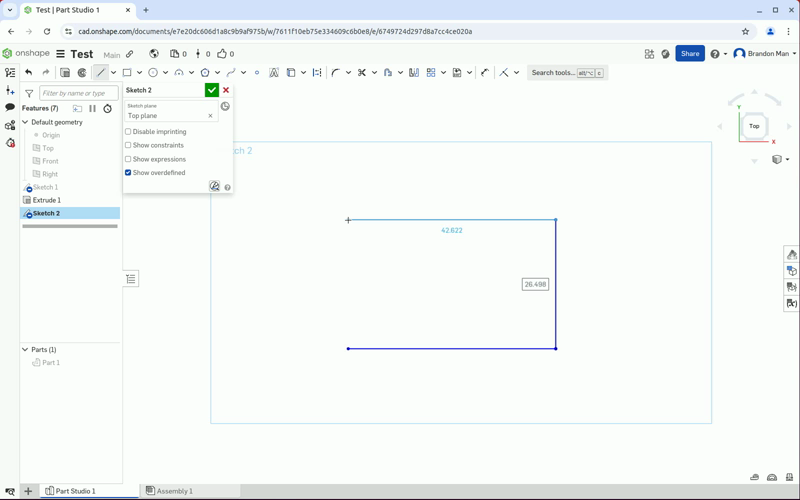
key_up(shift)
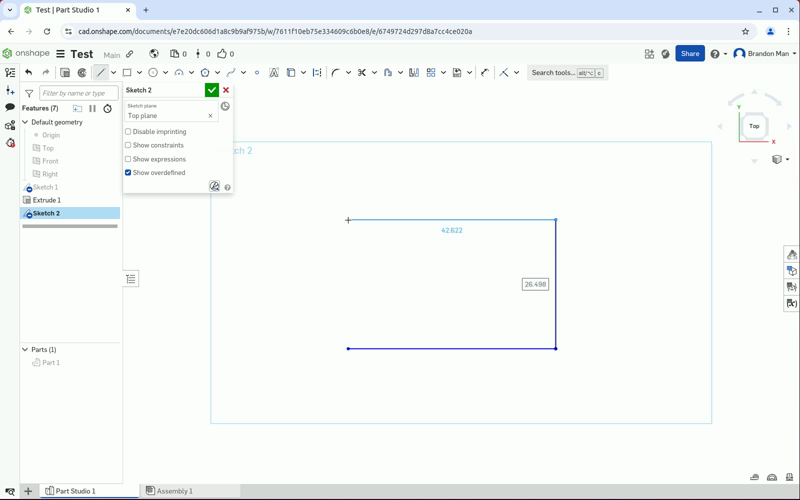
key_down(shift)
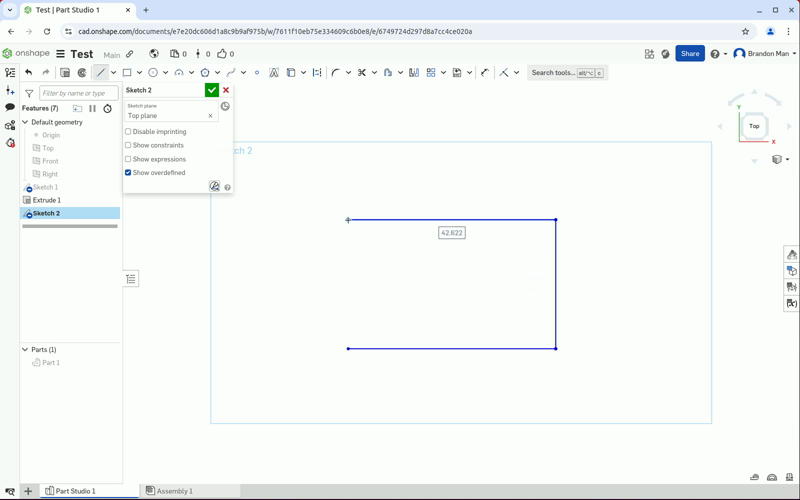
mouse_move(348, 348)
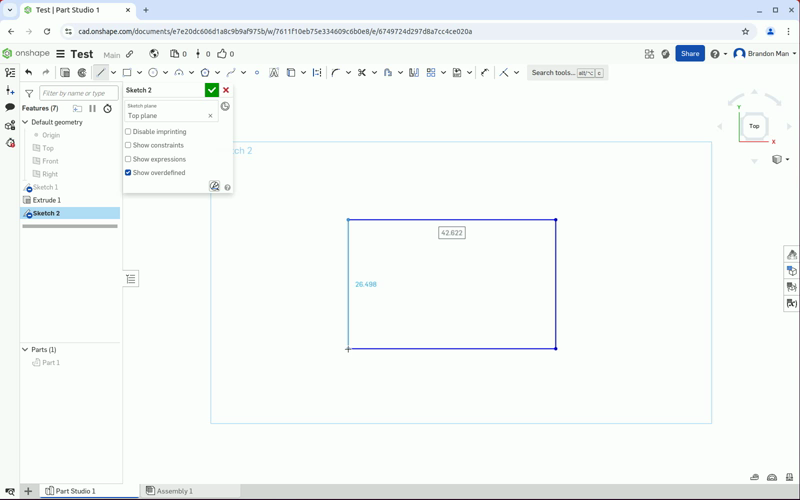
key_up(shift)
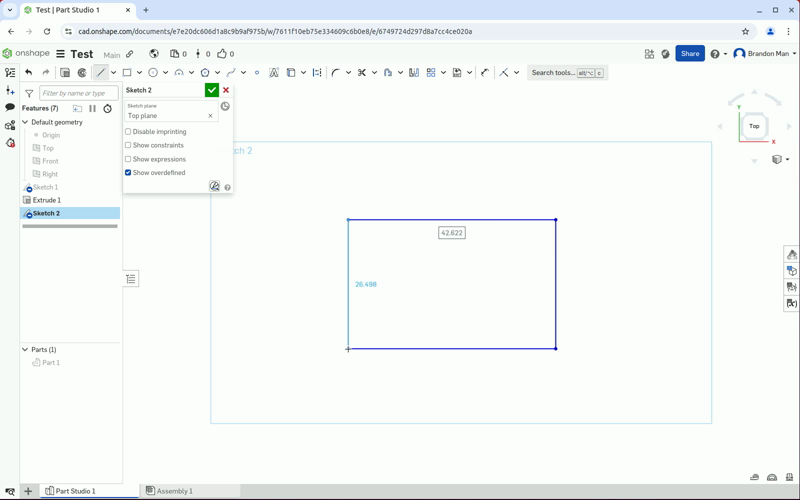
click(348, 348)
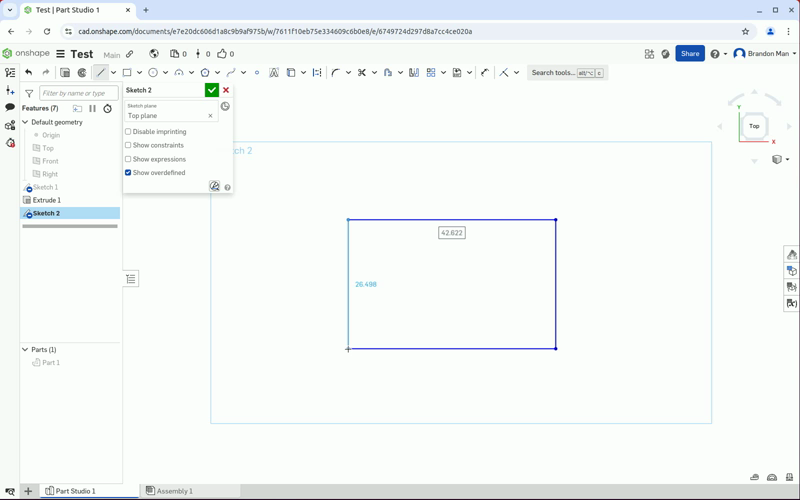
key(esc)
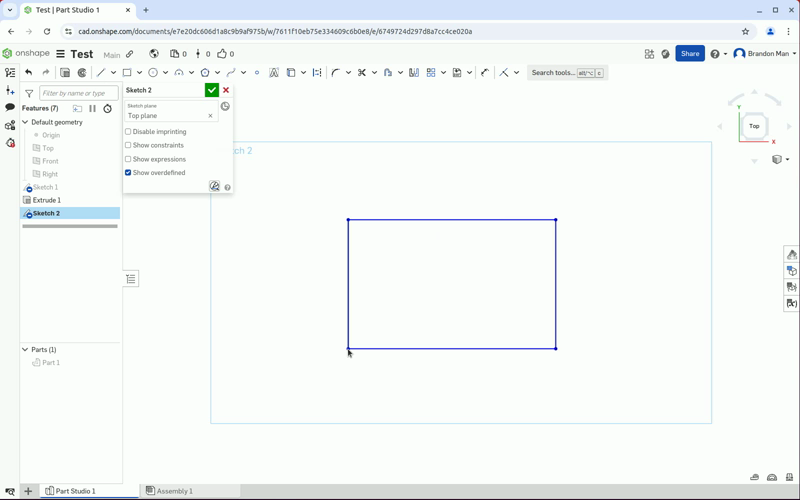
mouse_move(443, 254)
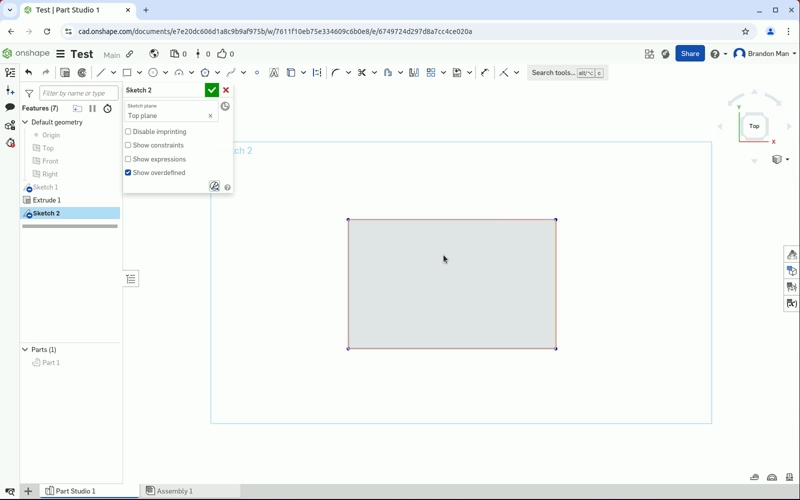
click(443, 254)
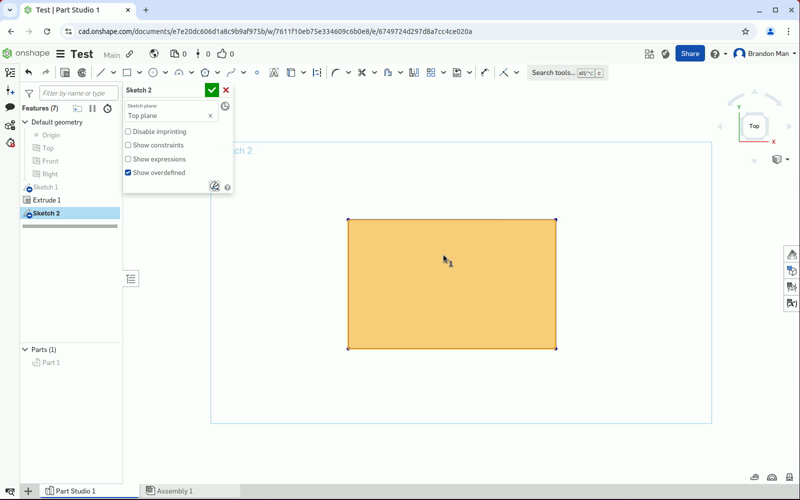
mouse_move(73, 352)
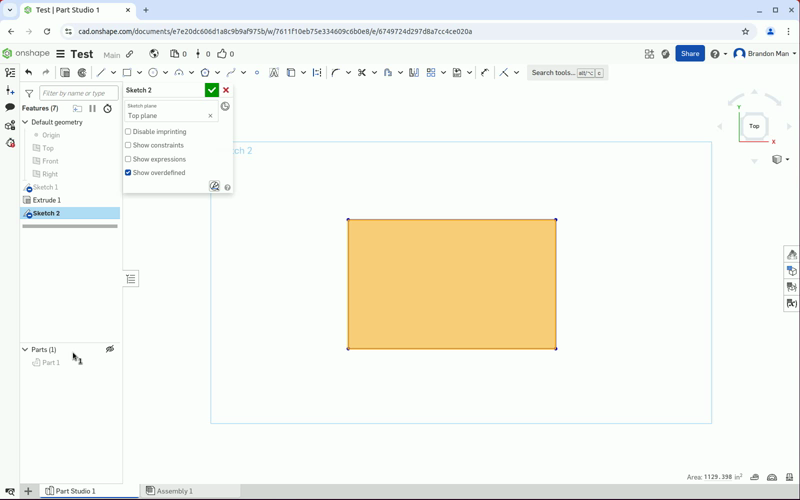
key(shift+y)
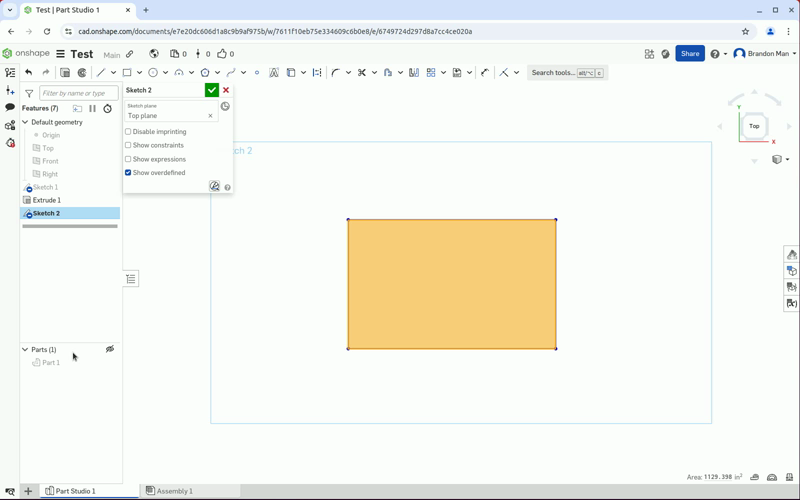
key(shift+e)
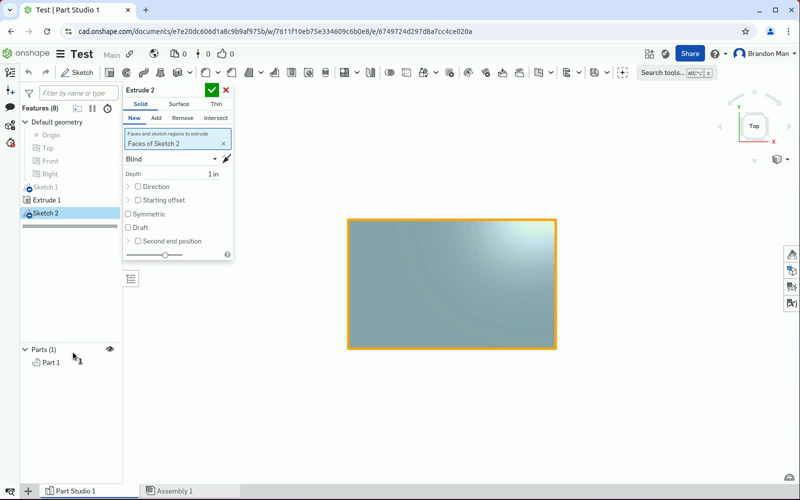
mouse_move(143, 106)
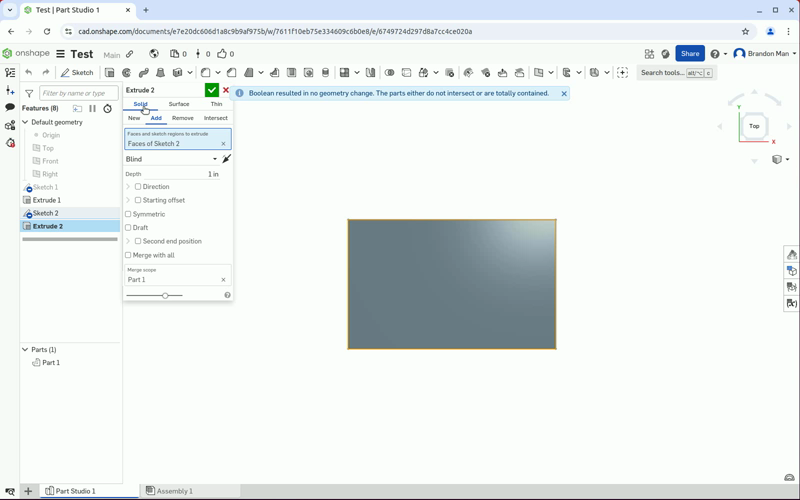
click(143, 106)
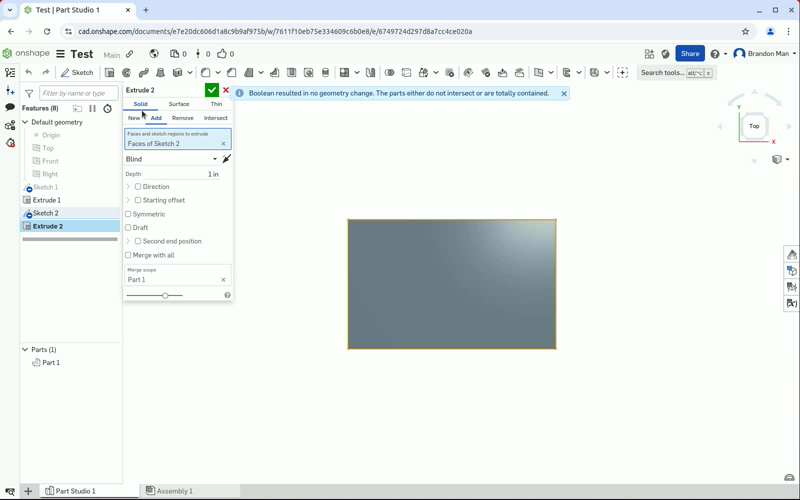
mouse_move(137, 120)
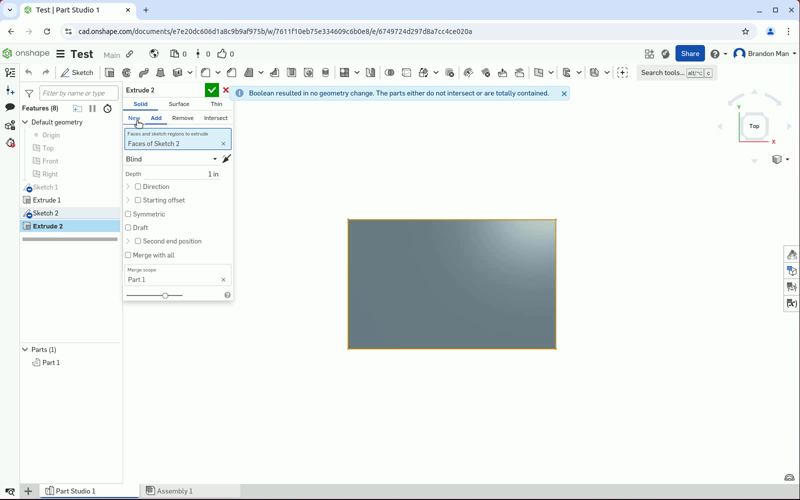
click(137, 120)
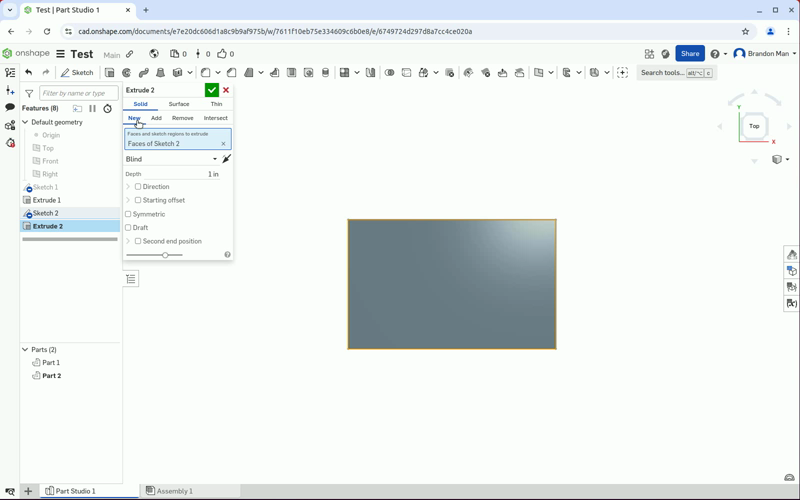
key(tab, 4)
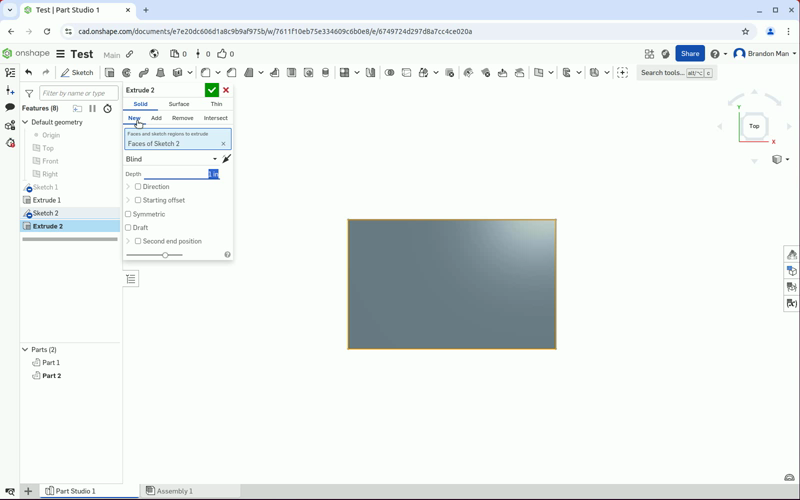
text(9.388)
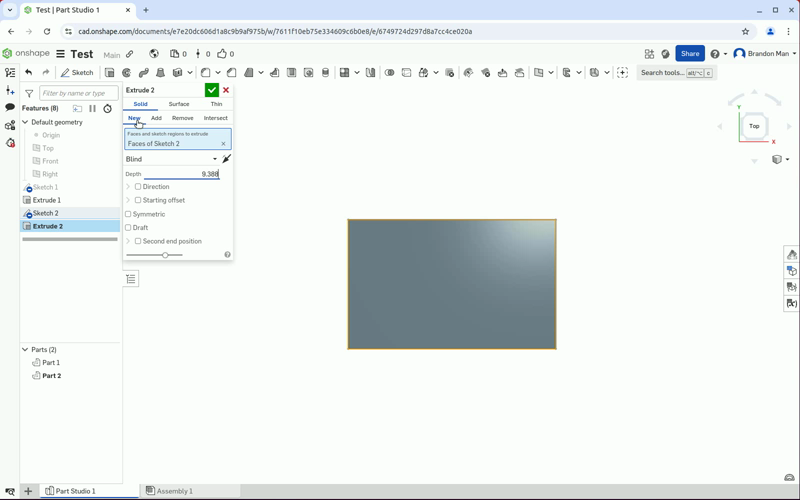
key(enter)
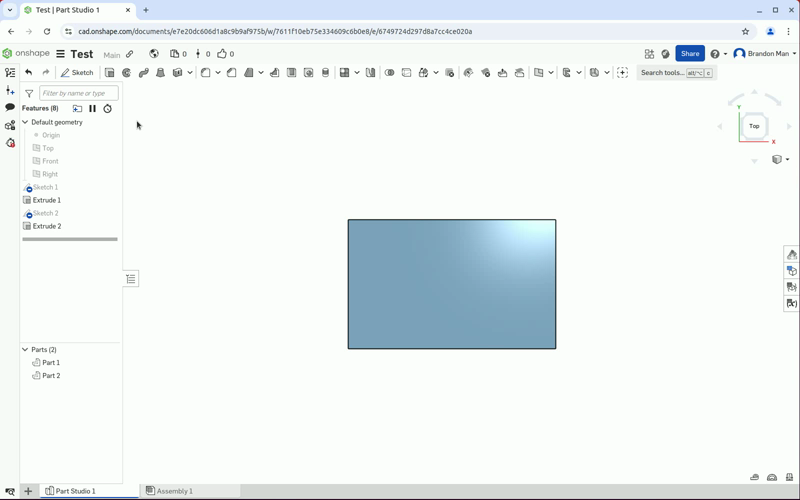
key(shift+h)
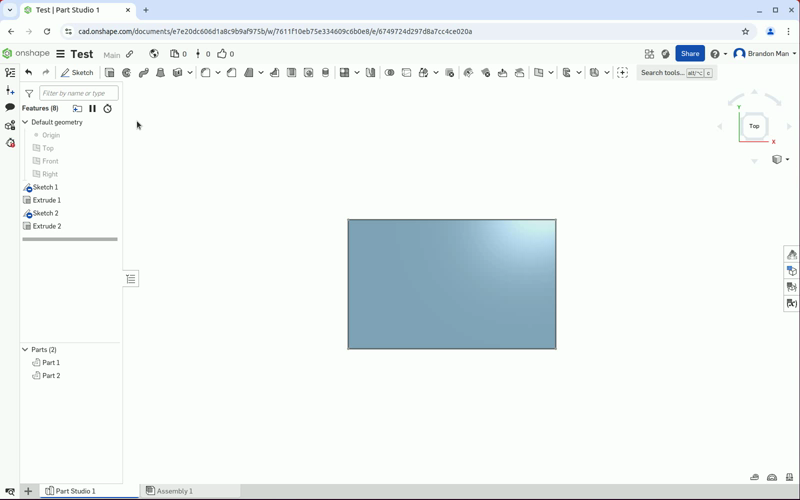
key(shift+h)
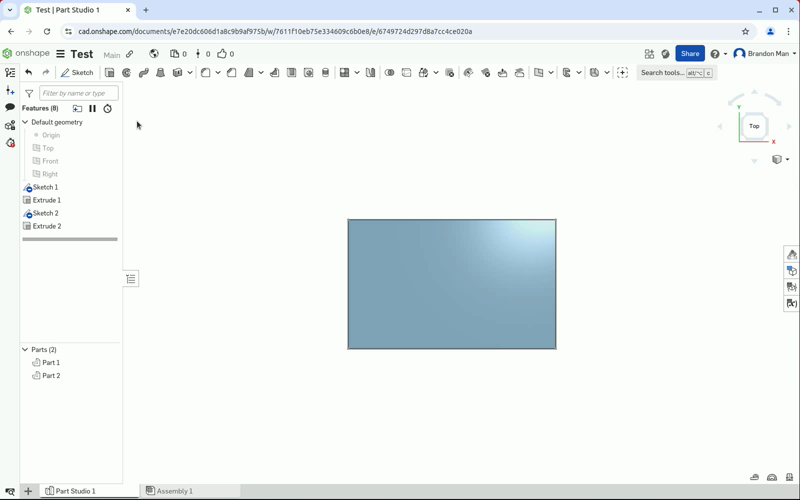
key(shift+7)
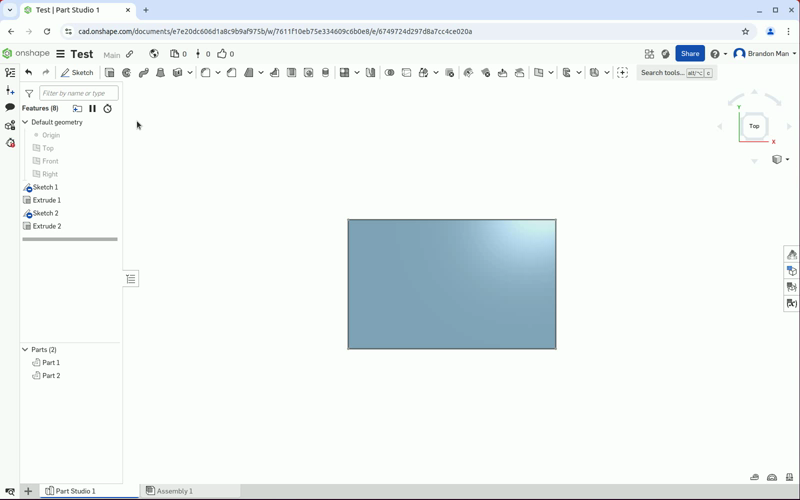
key(up, 3)
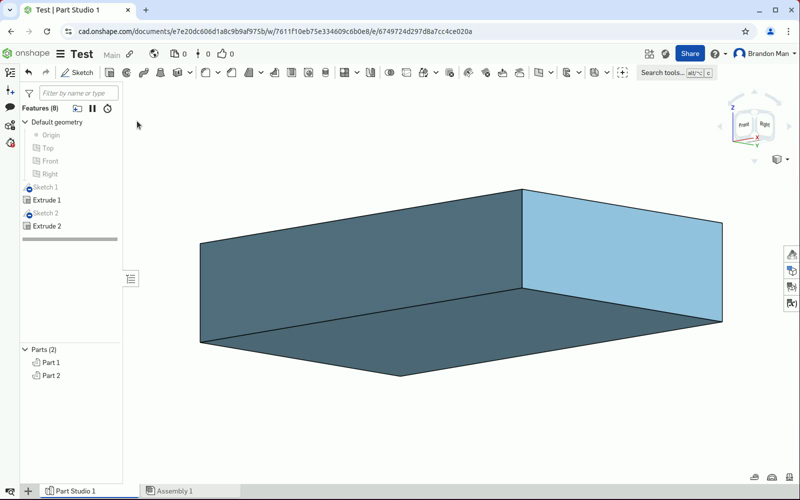
key(left, 3)
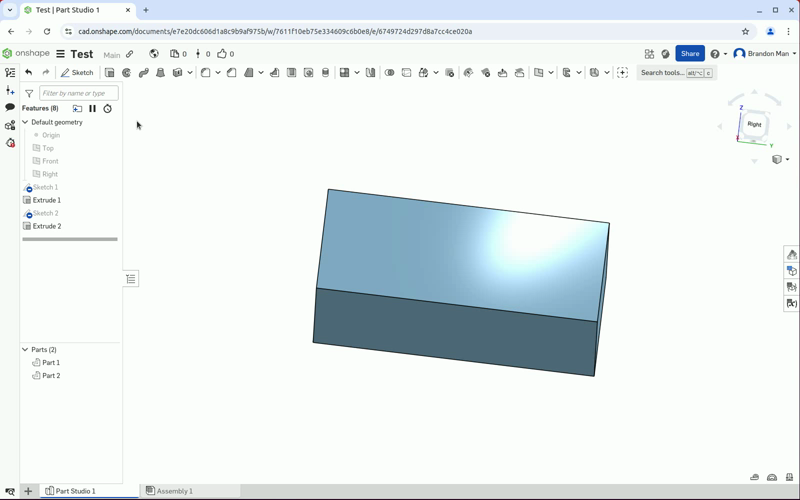
key(right, 3)
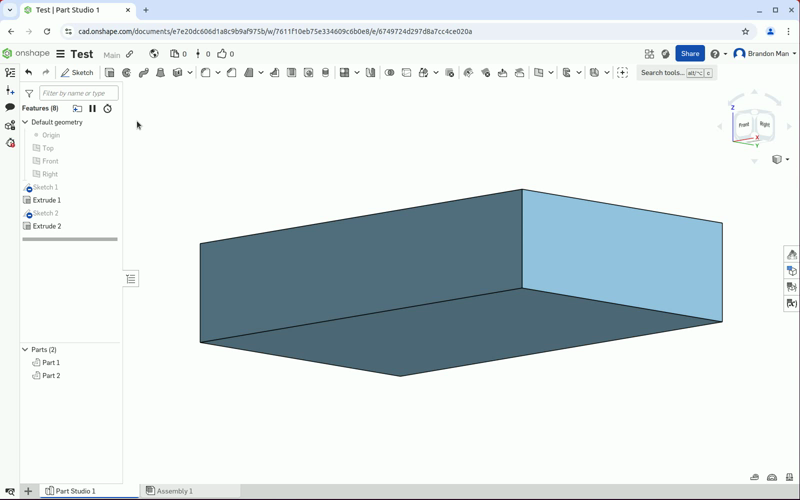
key(down, 3)
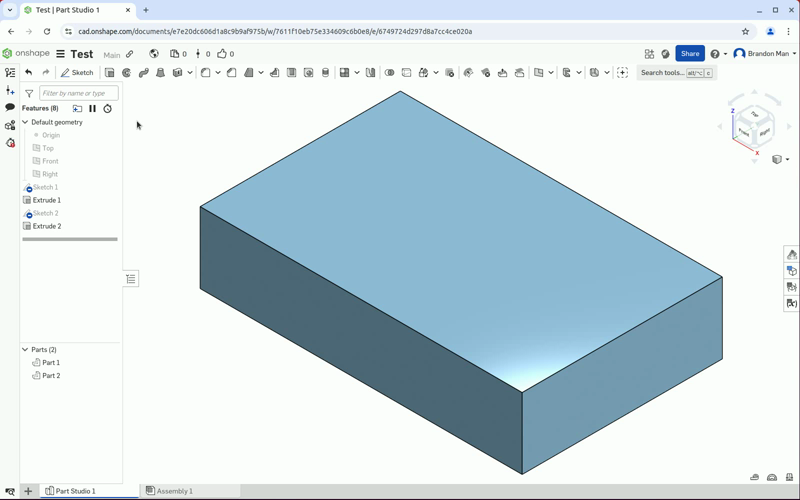
mouse_move(73, 189)
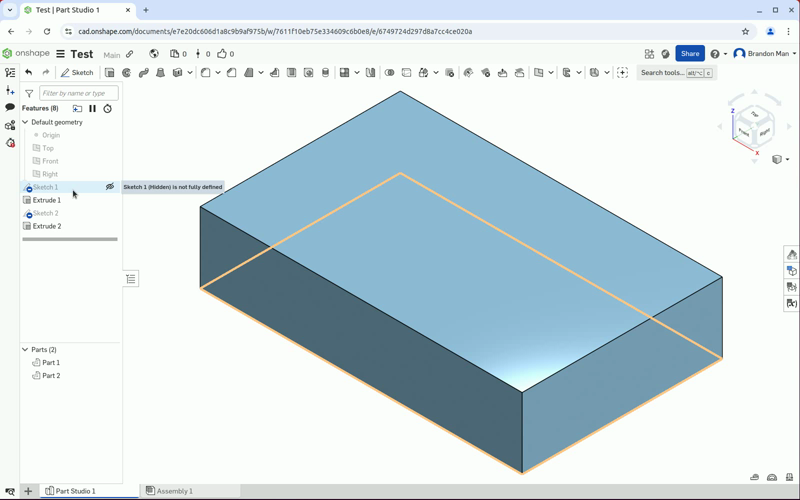
click(73, 189)